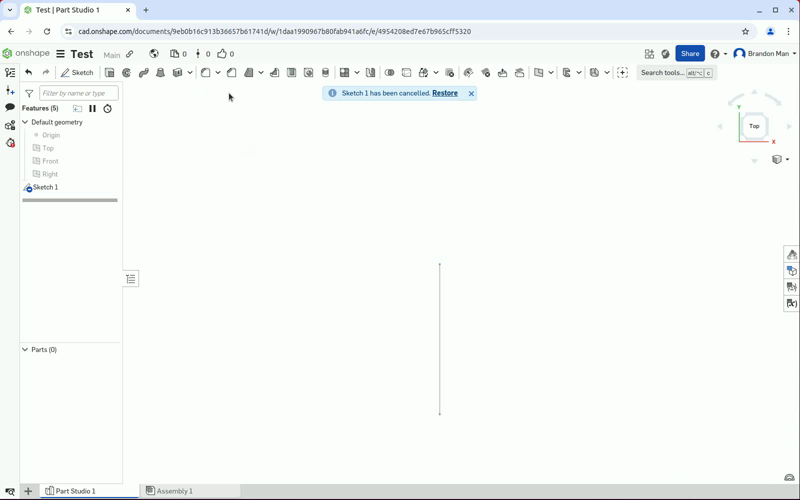
key(shift+h)
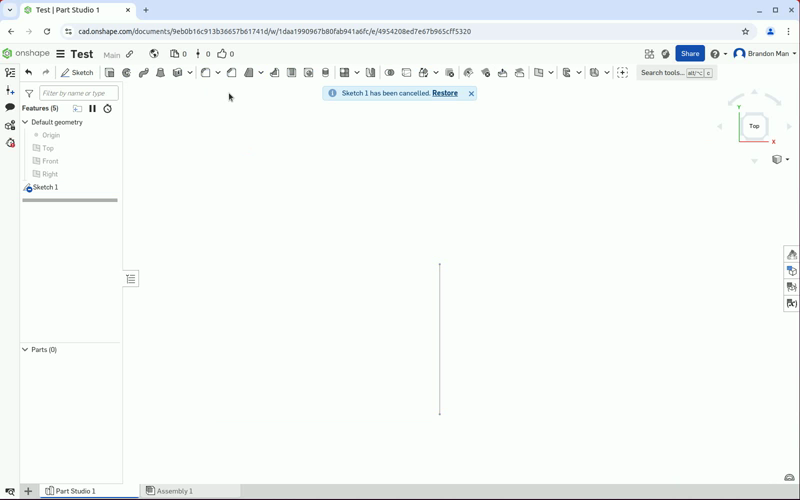
key(shift+s)
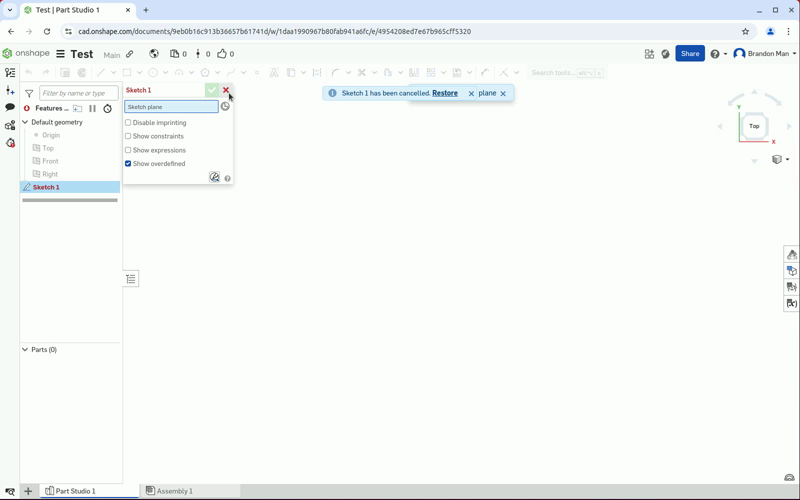
mouse_move(73, 150)
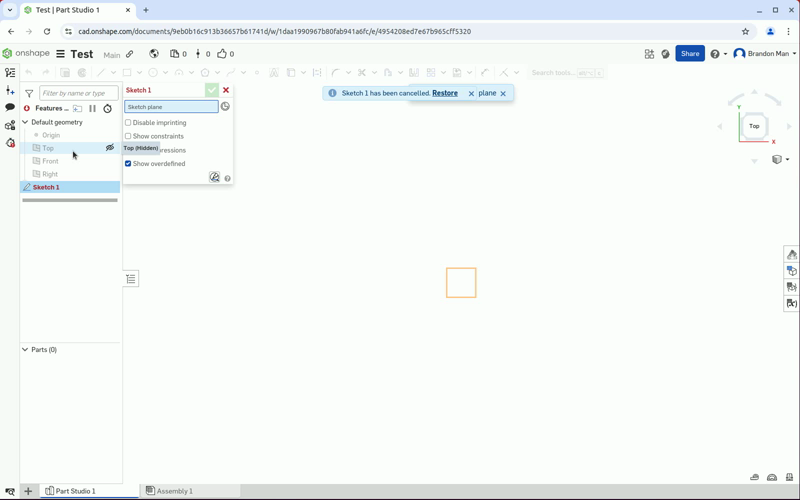
click(73, 150)
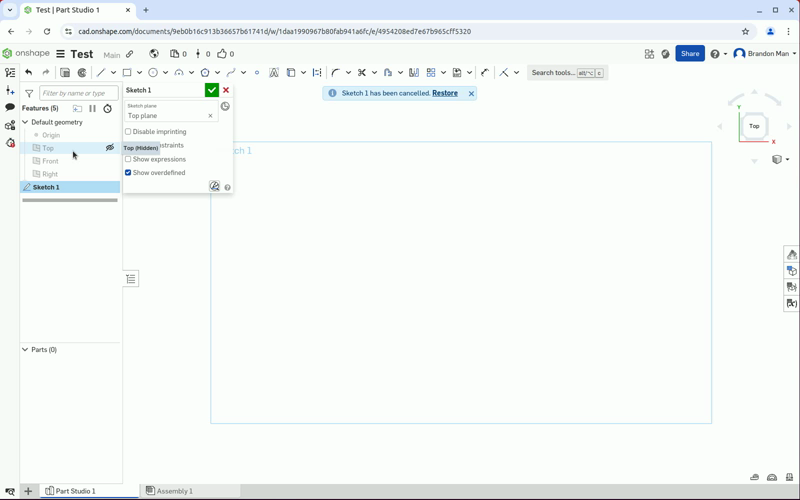
mouse_move(73, 352)
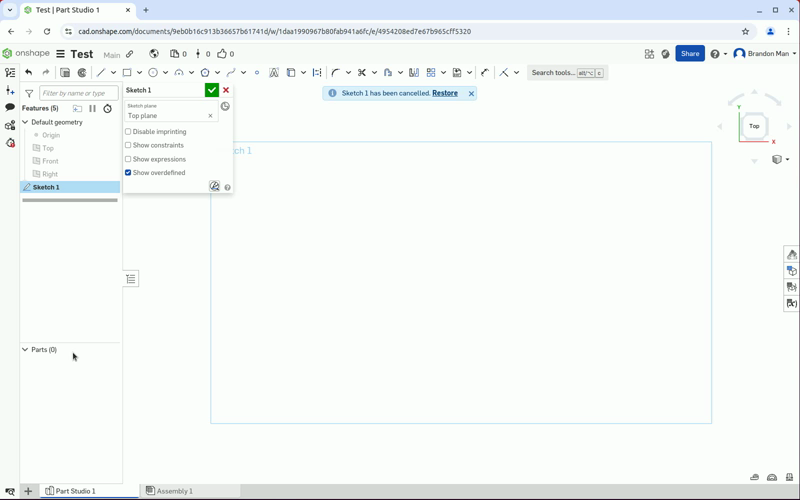
key(y)
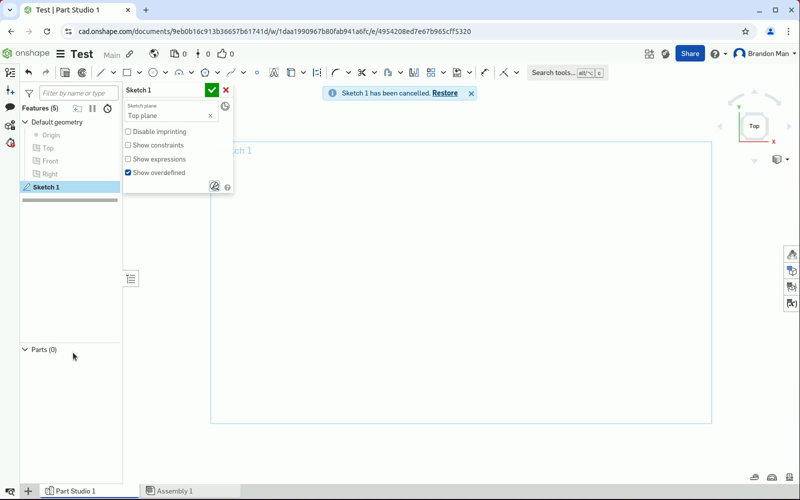
key(l)
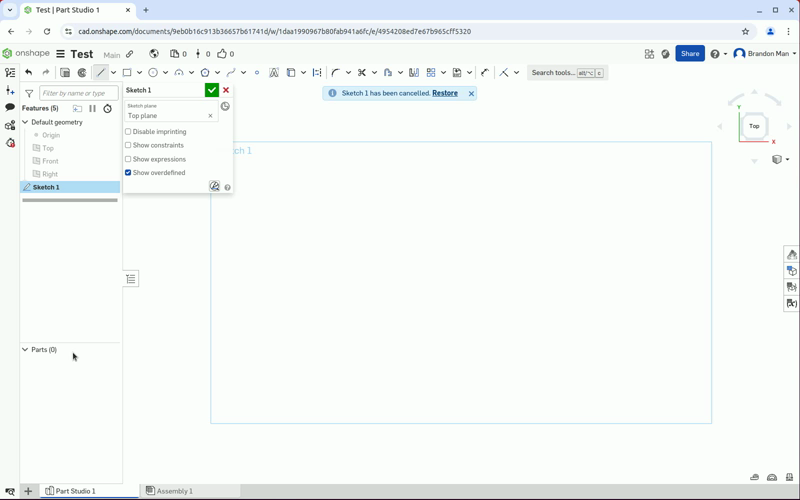
key_down(shift)
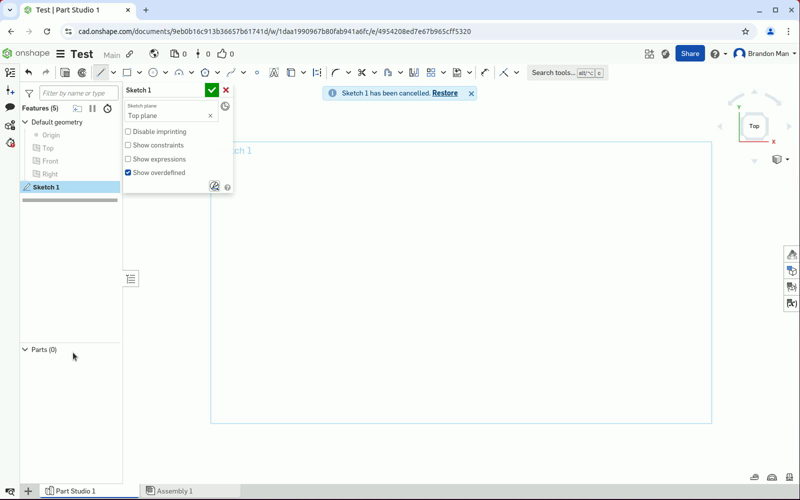
mouse_move(348, 314)
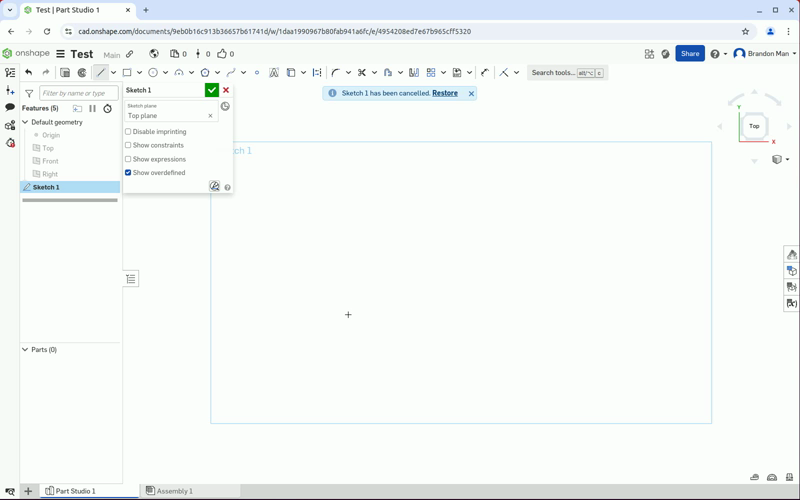
click(348, 314)
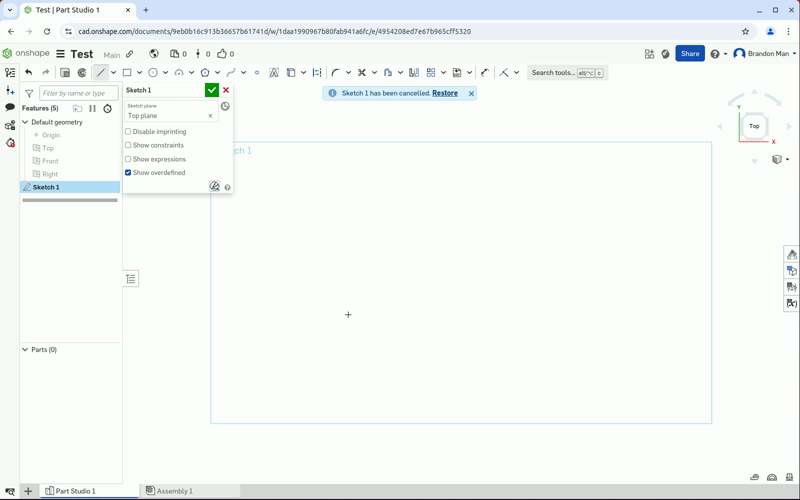
key_up(shift)
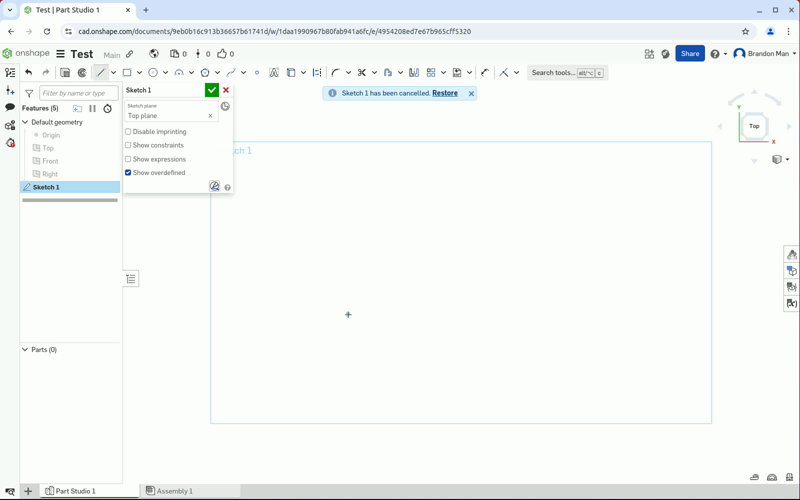
key_down(shift)
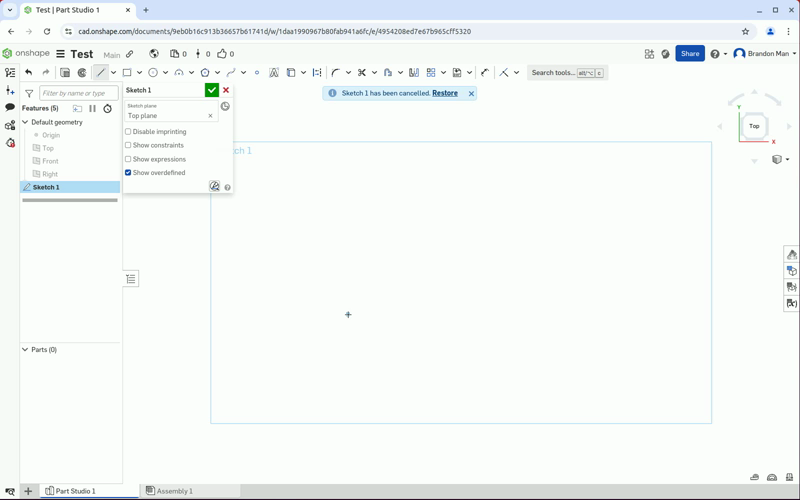
mouse_move(378, 314)
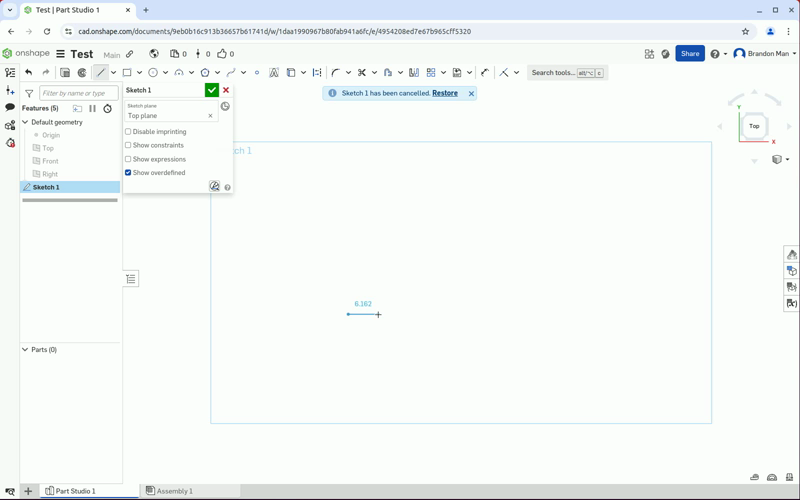
mouse_move(380, 314)
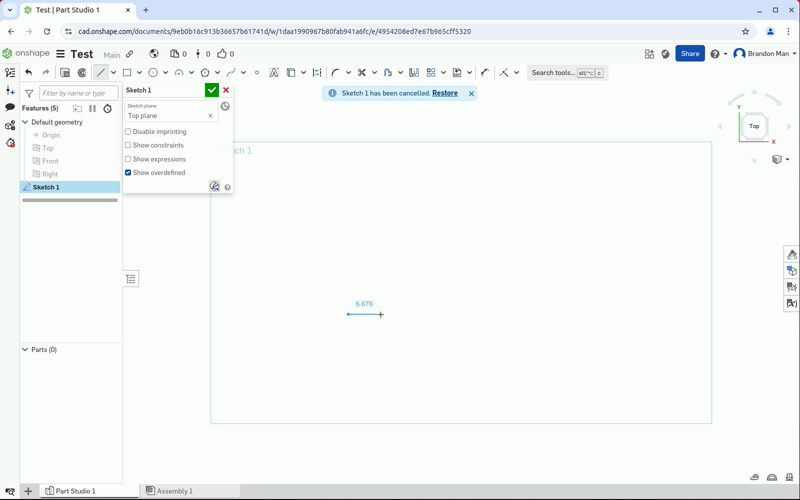
click(380, 314)
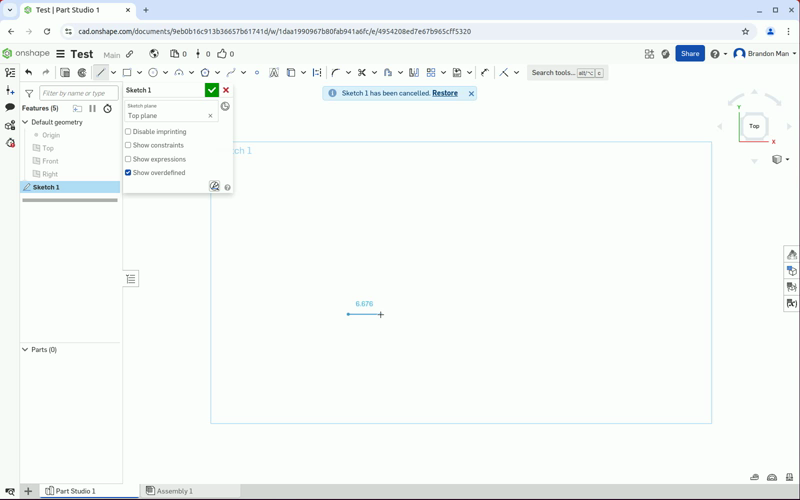
key_up(shift)
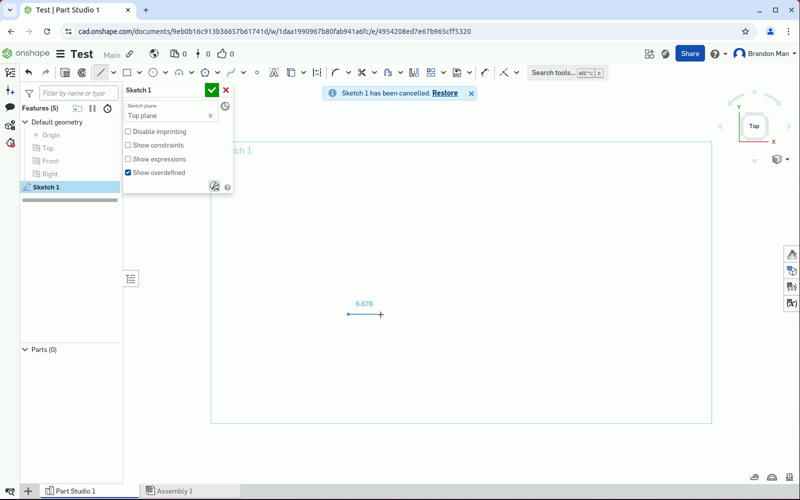
key_down(shift)
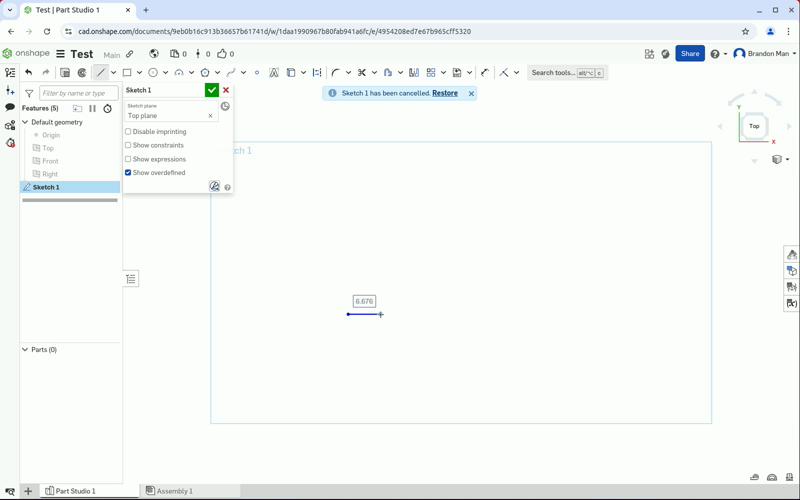
mouse_move(410, 314)
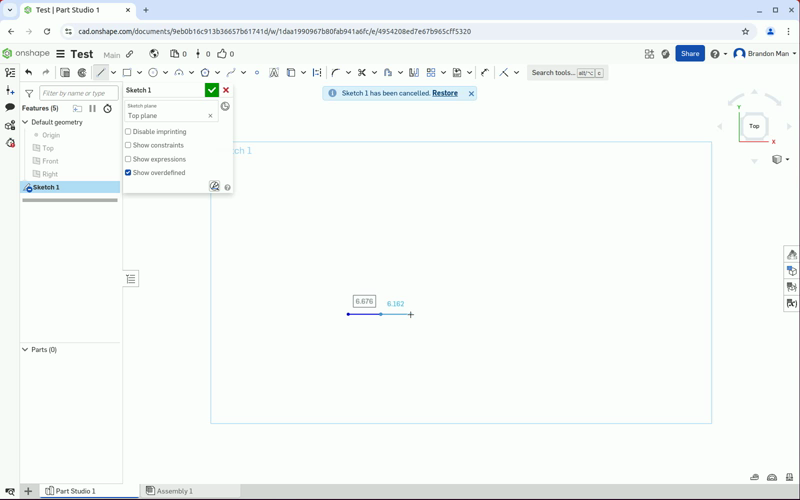
mouse_move(380, 289)
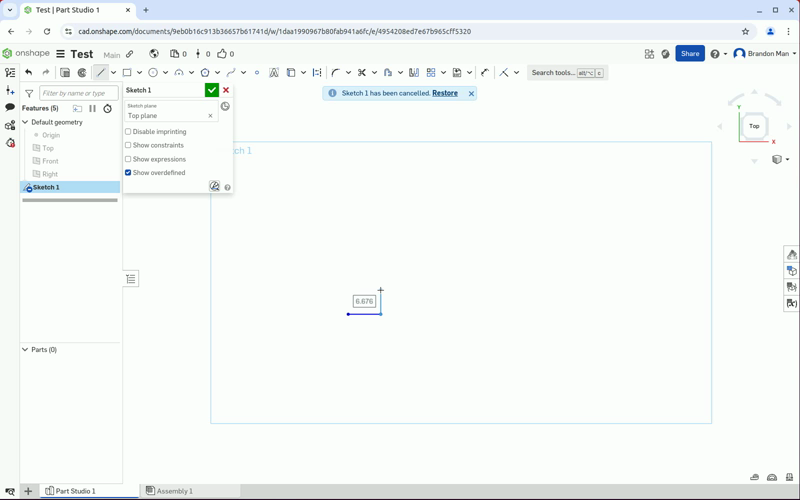
click(380, 289)
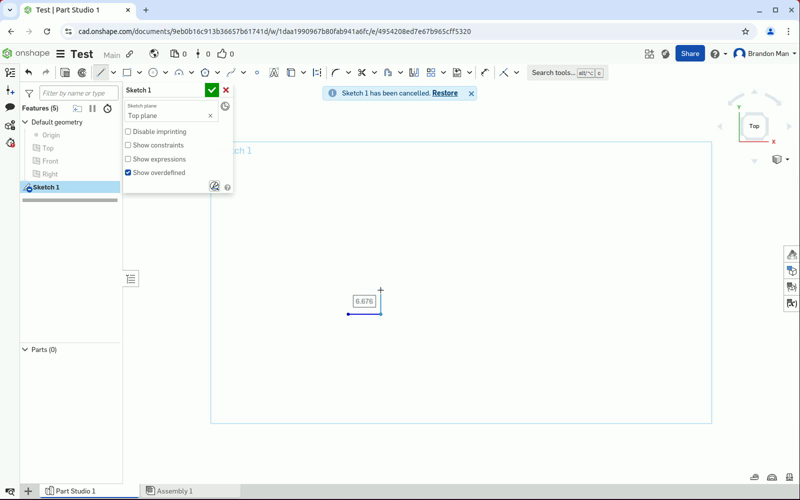
key_up(shift)
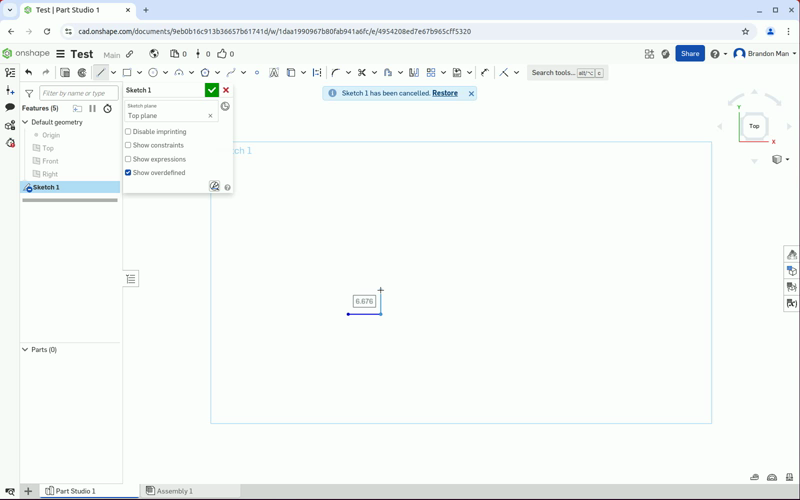
key_down(shift)
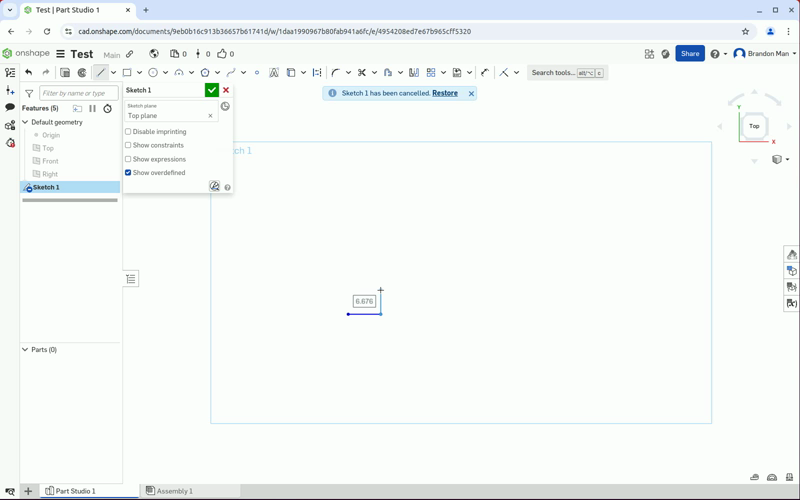
mouse_move(410, 289)
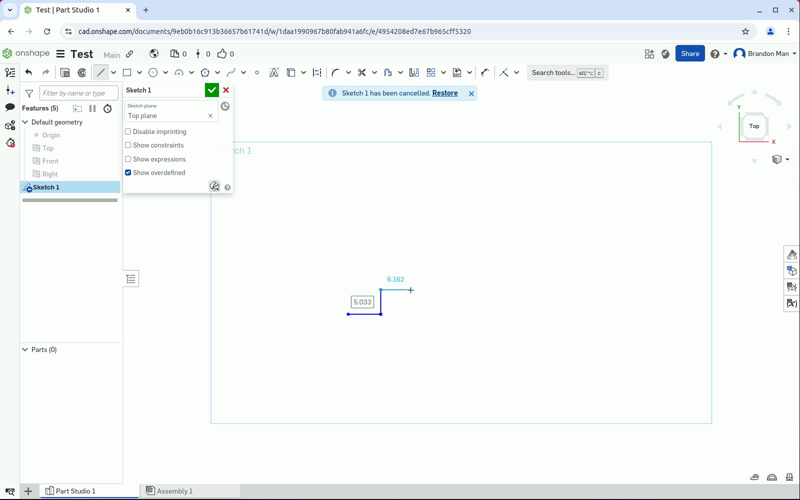
mouse_move(380, 273)
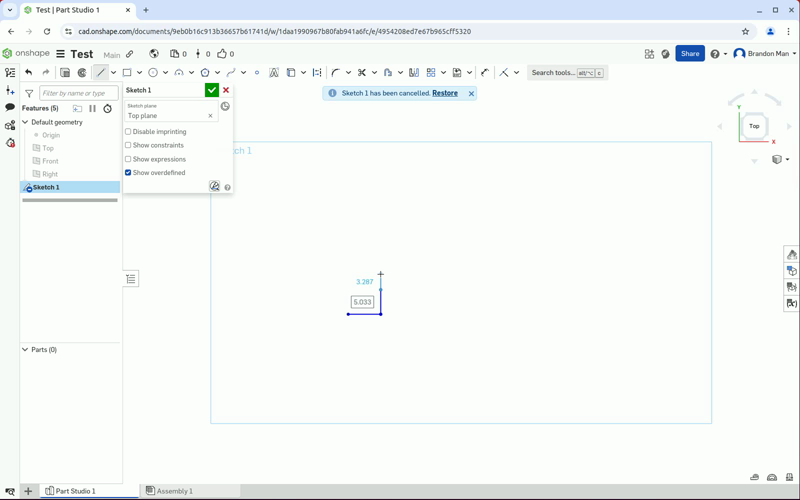
click(380, 273)
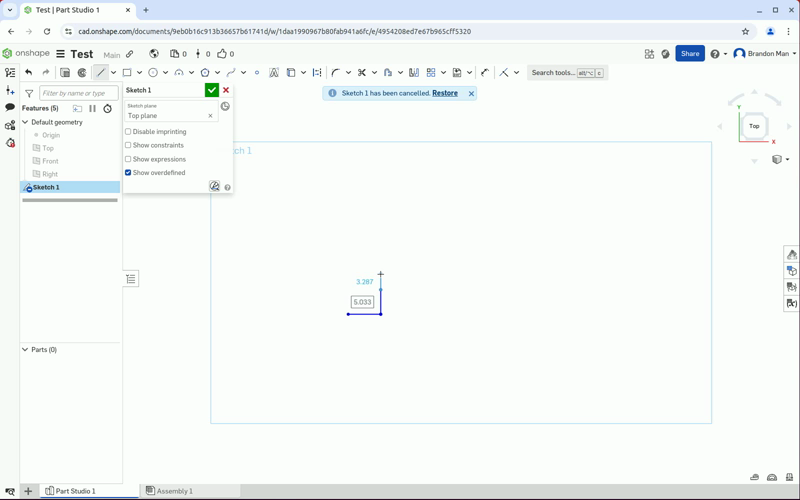
key_up(shift)
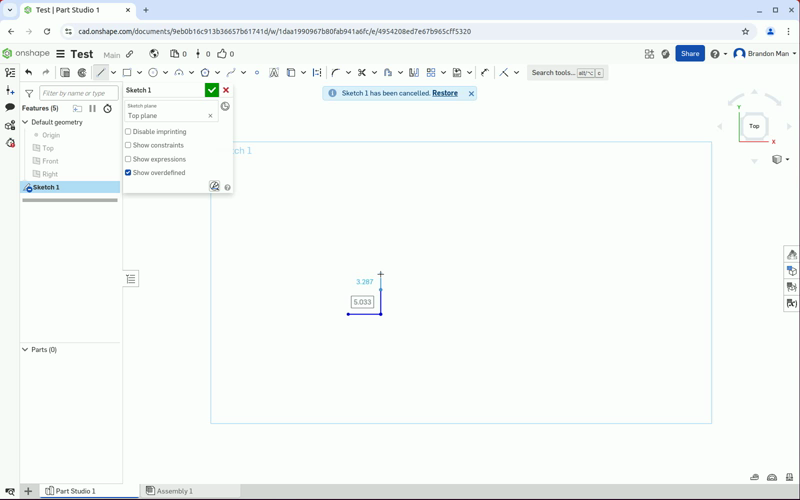
key_down(shift)
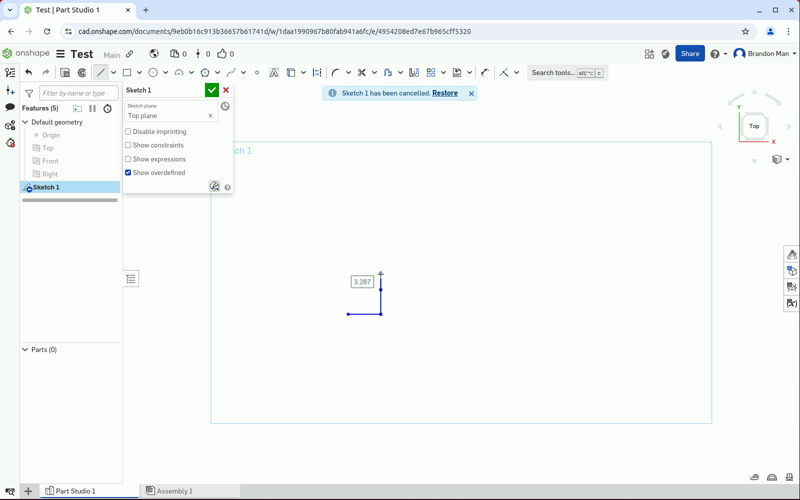
mouse_move(410, 273)
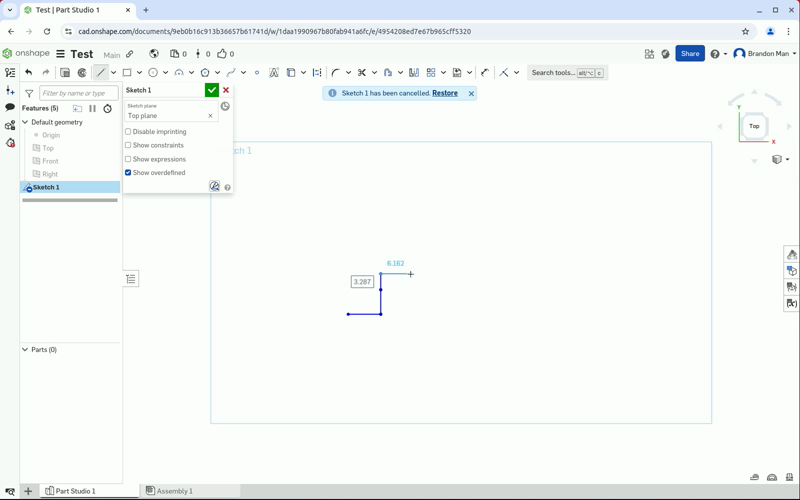
mouse_move(380, 265)
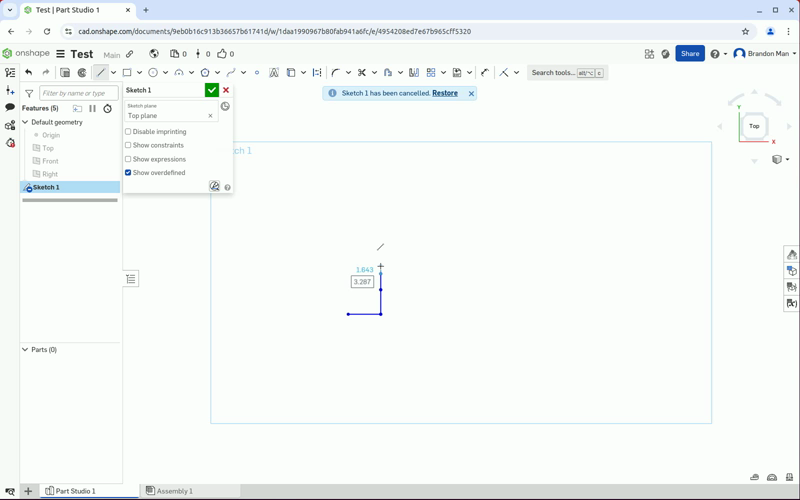
click(380, 265)
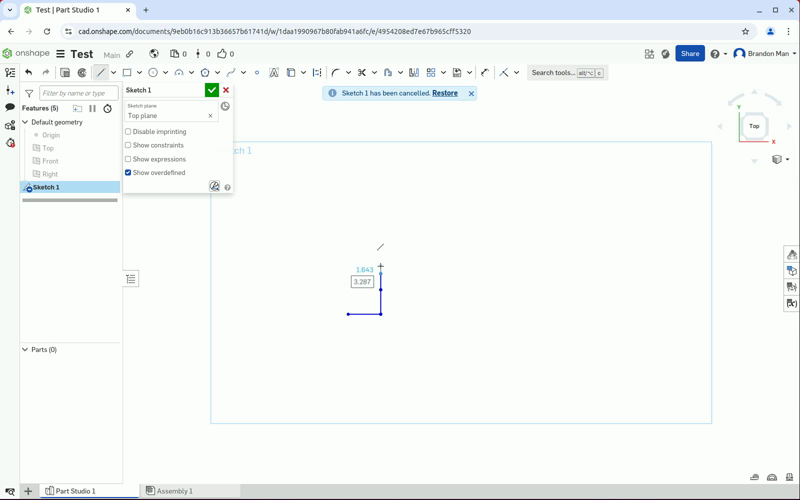
key_up(shift)
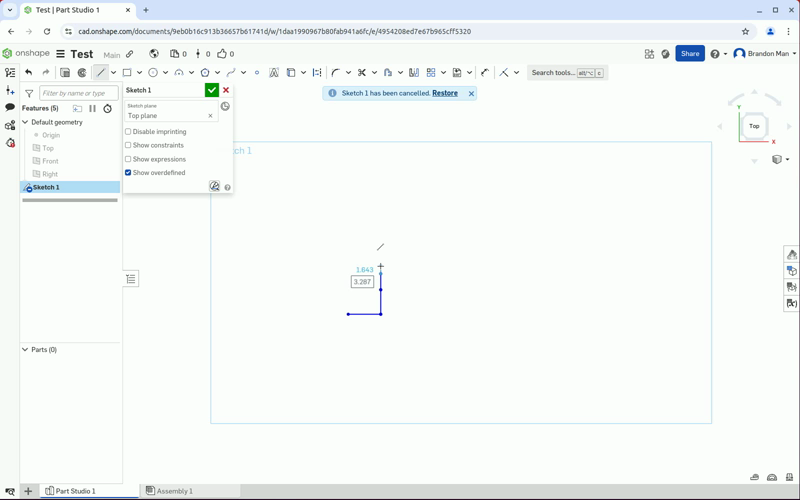
key_down(shift)
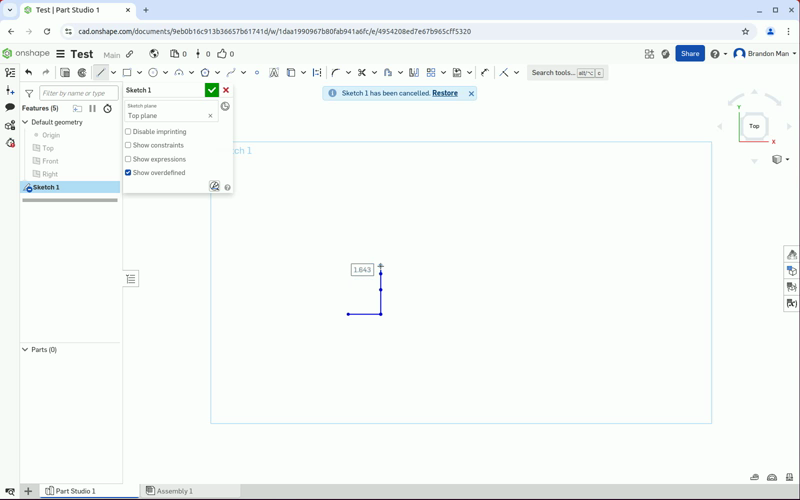
mouse_move(410, 265)
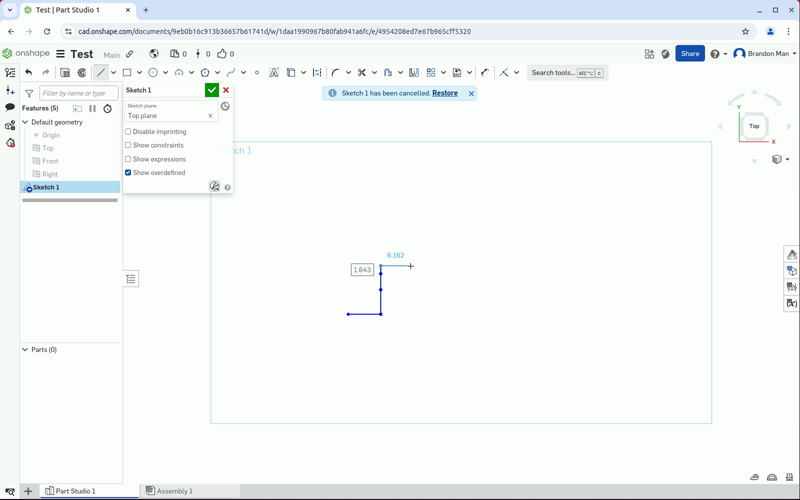
mouse_move(348, 265)
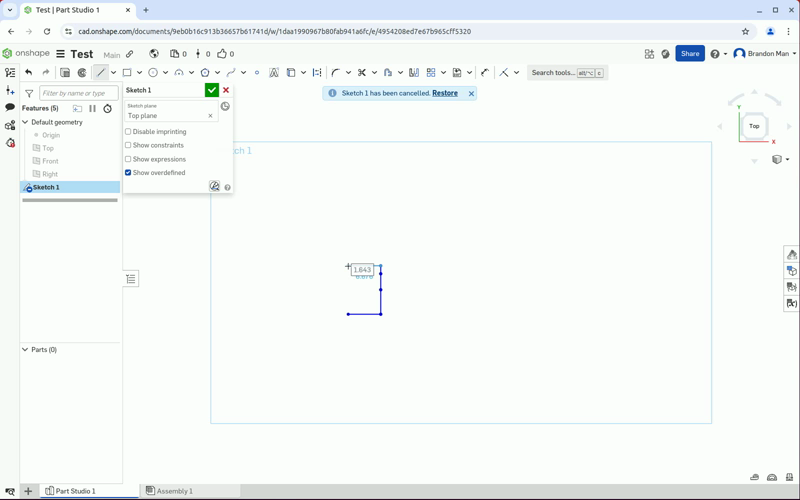
click(348, 265)
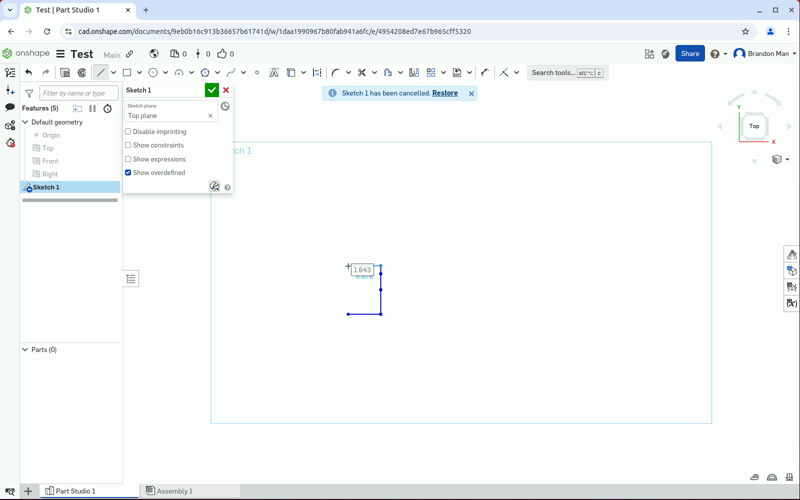
key_up(shift)
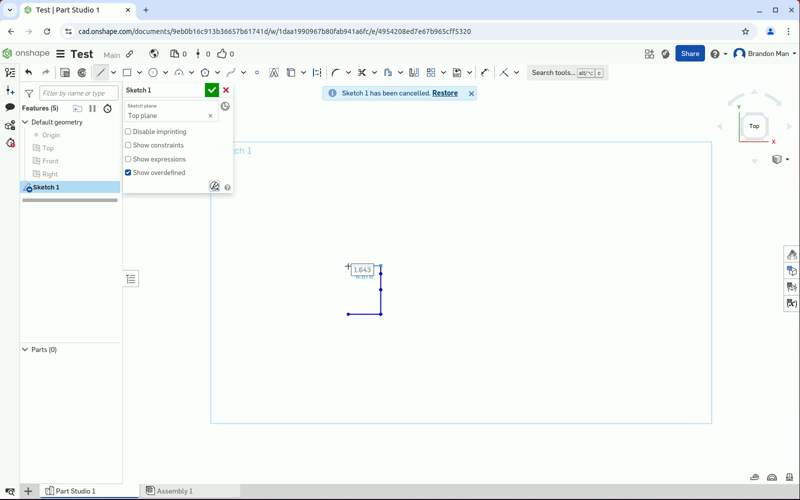
key_down(shift)
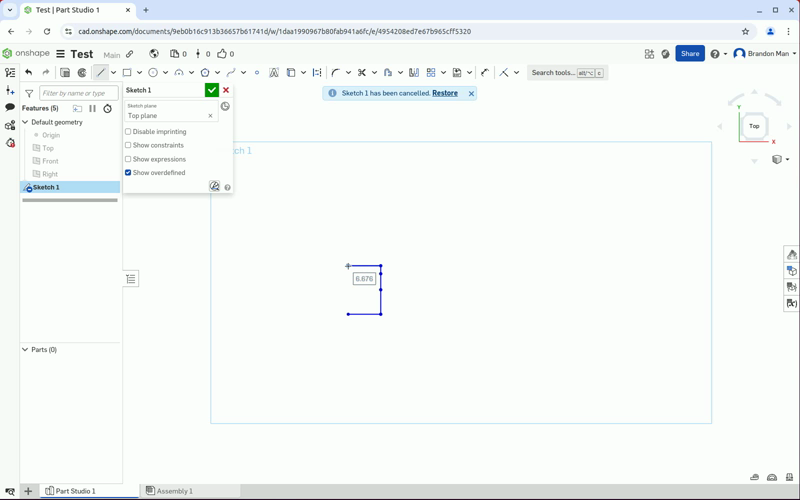
mouse_move(378, 265)
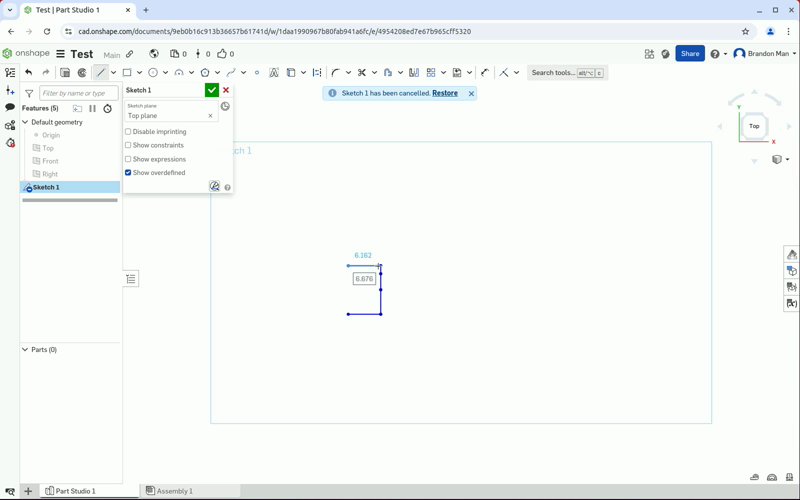
mouse_move(348, 289)
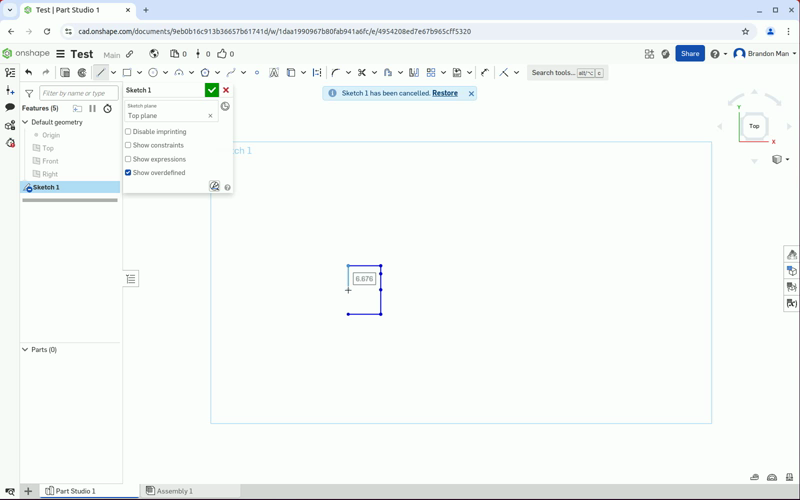
click(348, 289)
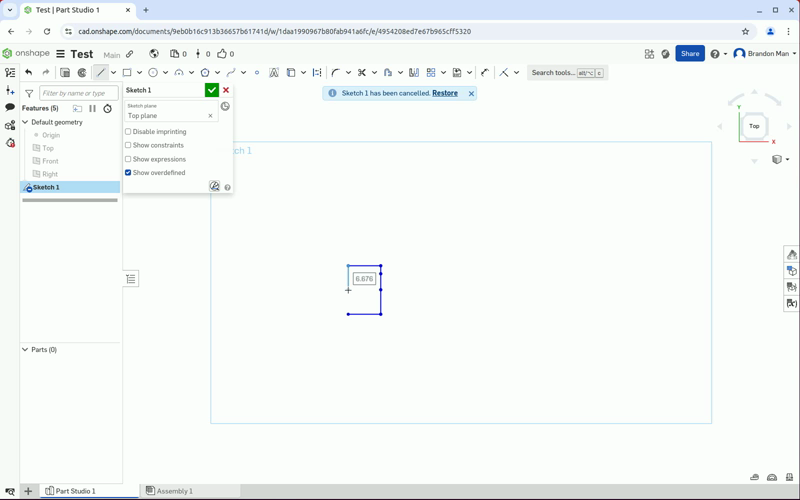
key_up(shift)
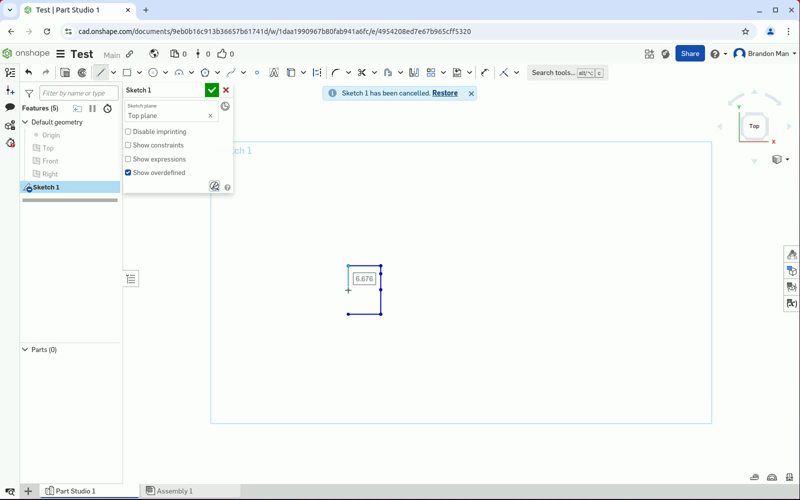
mouse_move(378, 289)
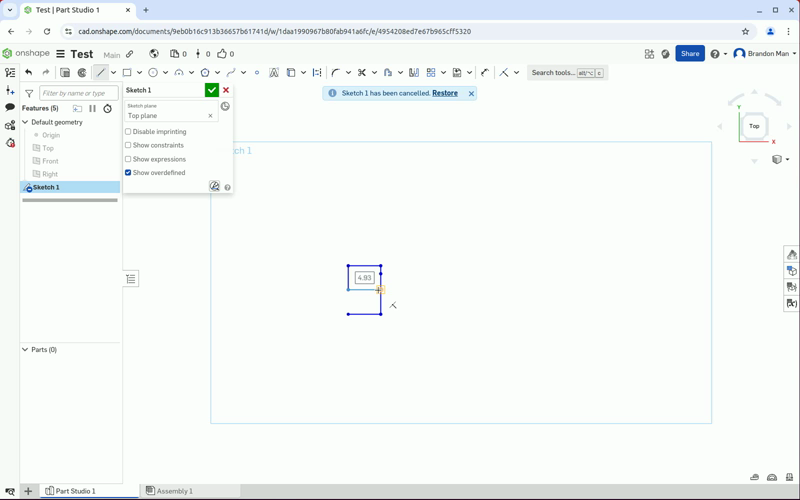
key_down(shift)
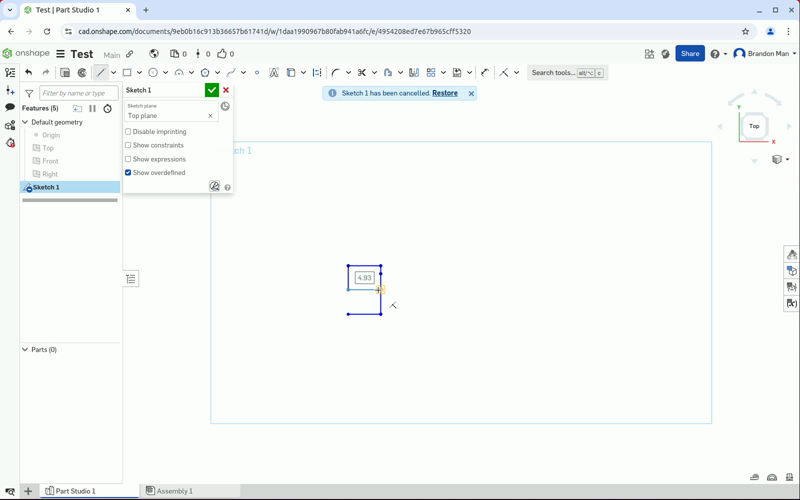
mouse_move(348, 314)
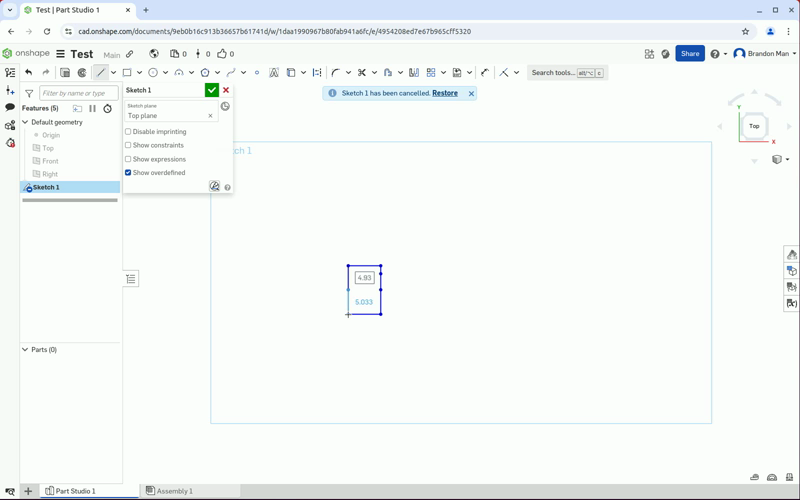
key_up(shift)
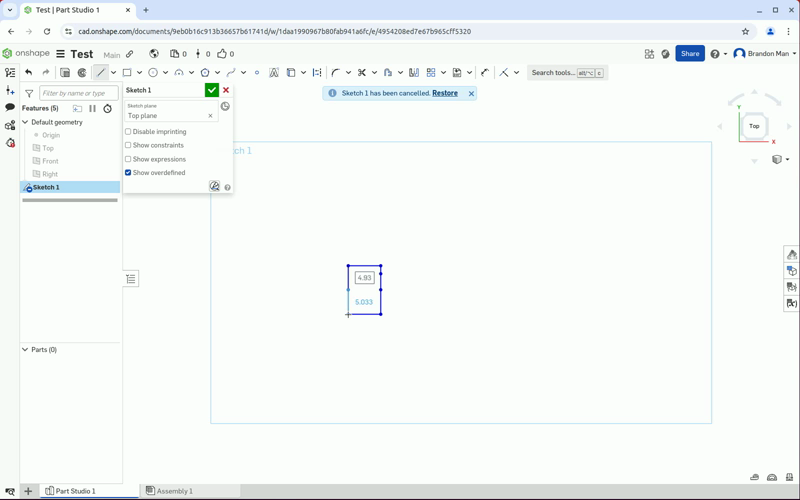
click(348, 314)
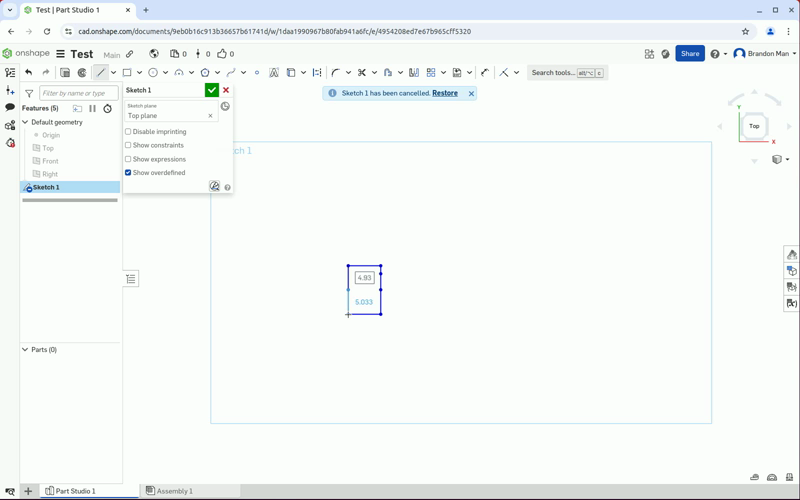
key(esc)
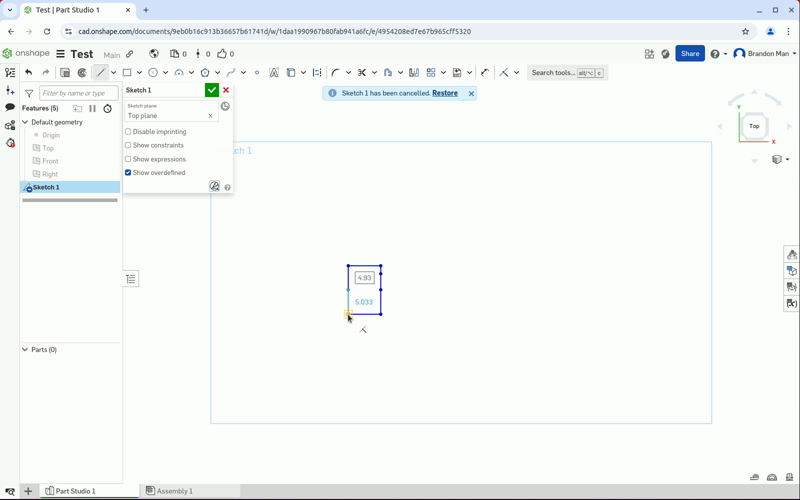
mouse_move(363, 285)
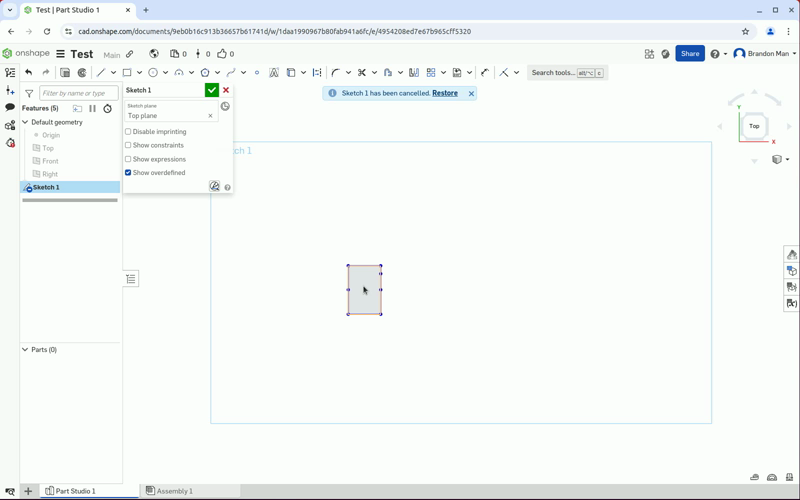
scroll(6)
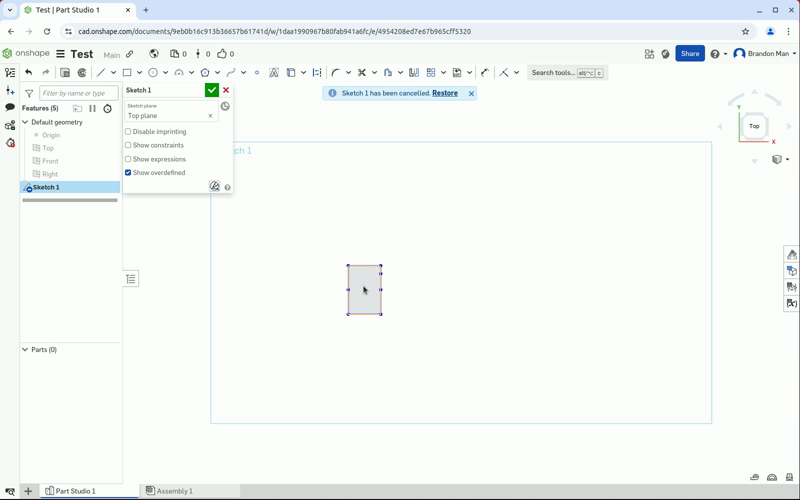
scroll(6)
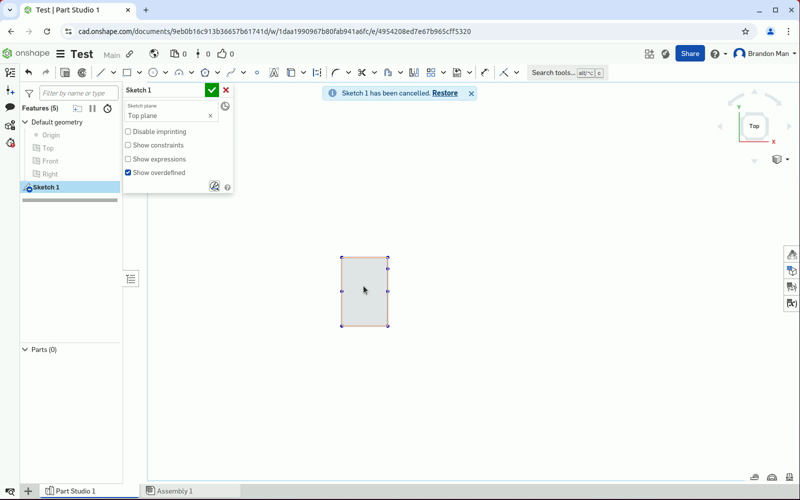
scroll(6)
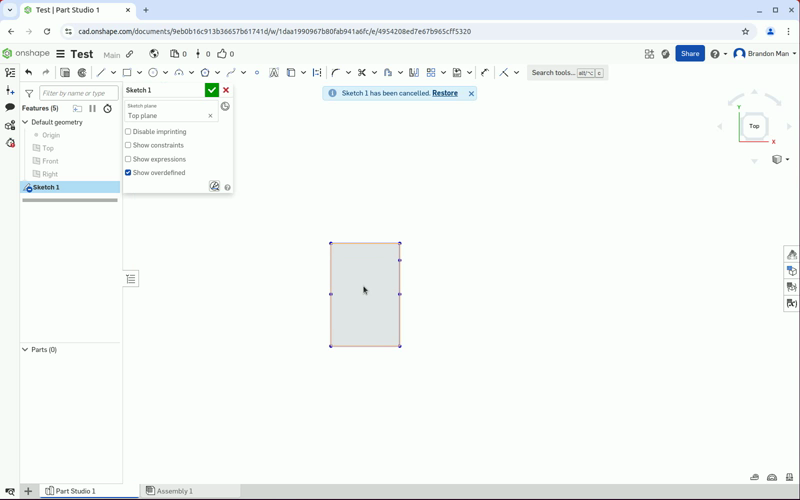
scroll(6)
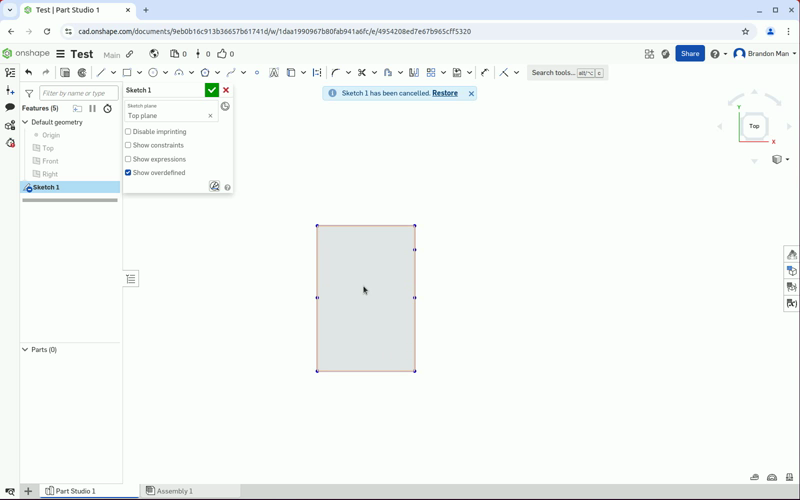
scroll(6)
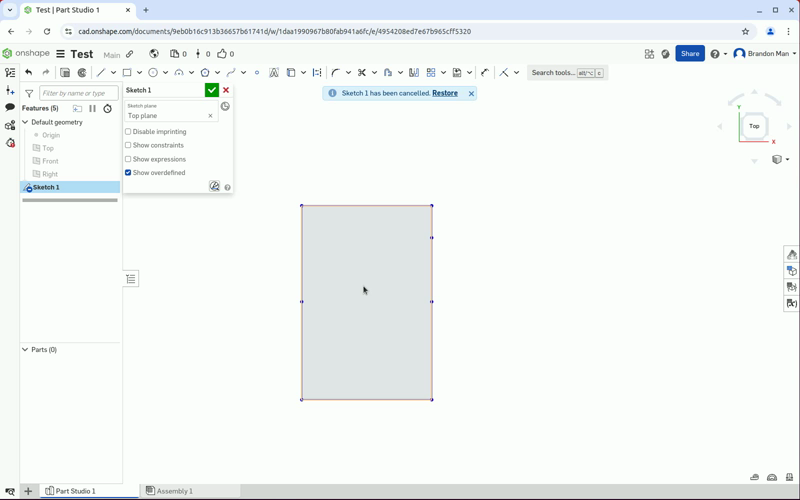
scroll(6)
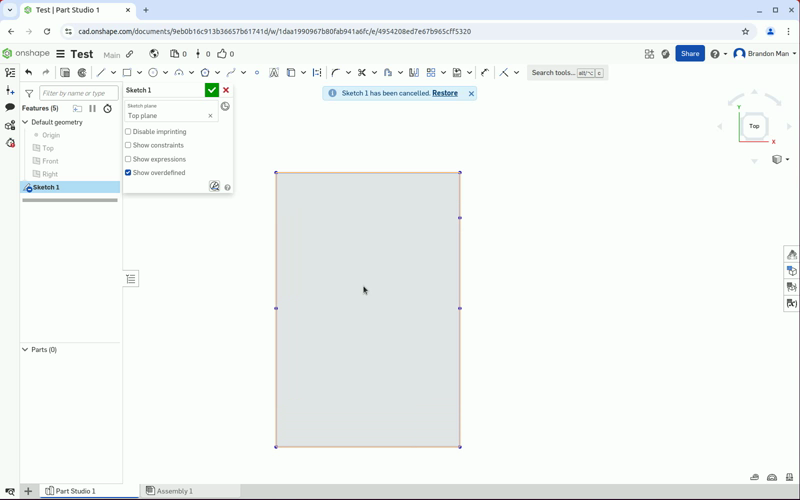
scroll(6)
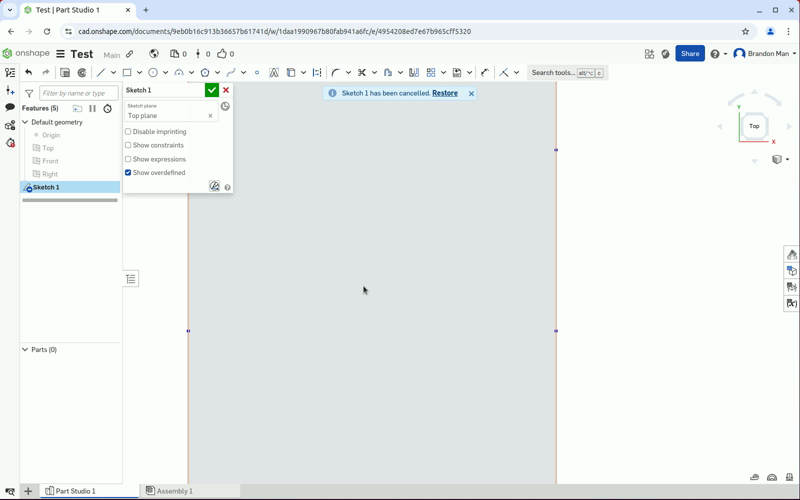
click(363, 285)
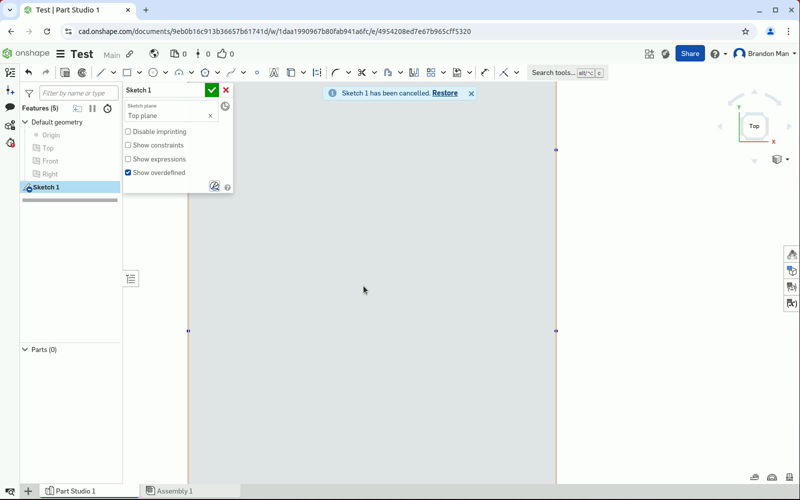
scroll(-6)
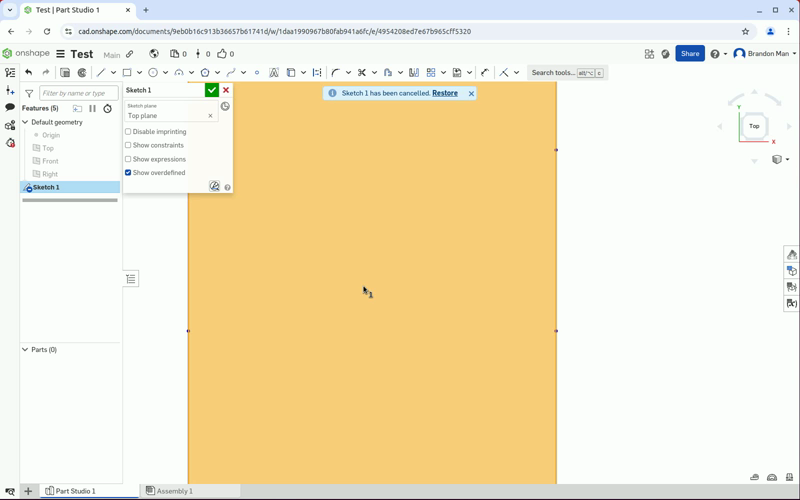
scroll(-6)
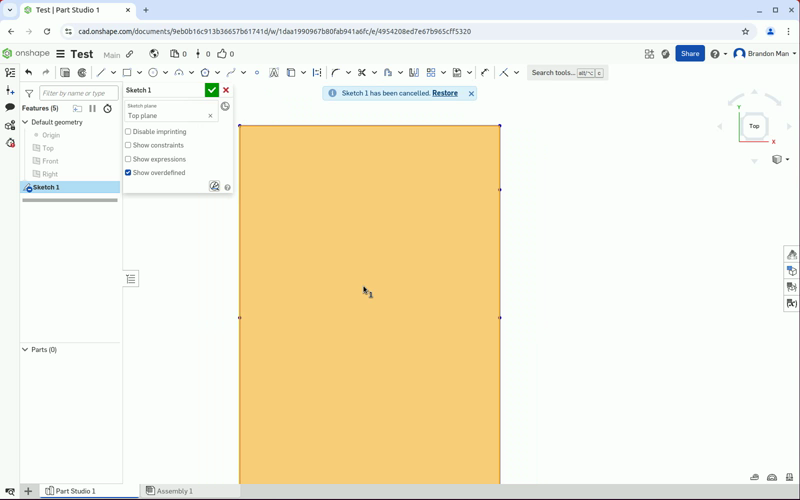
scroll(-6)
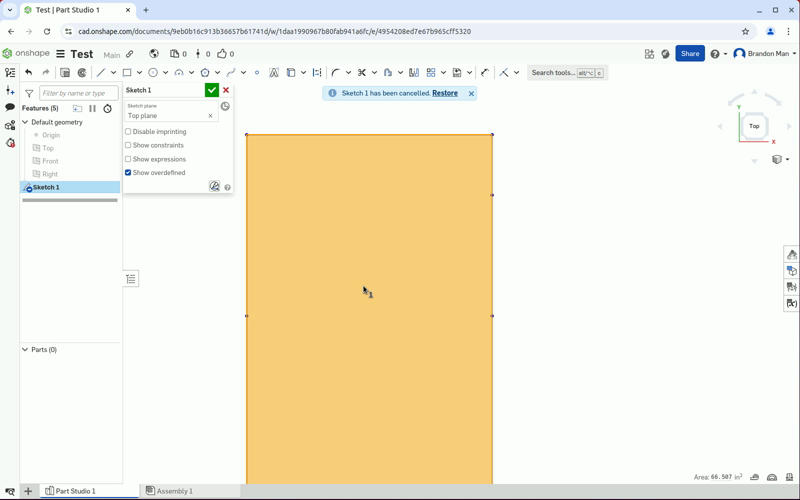
scroll(-6)
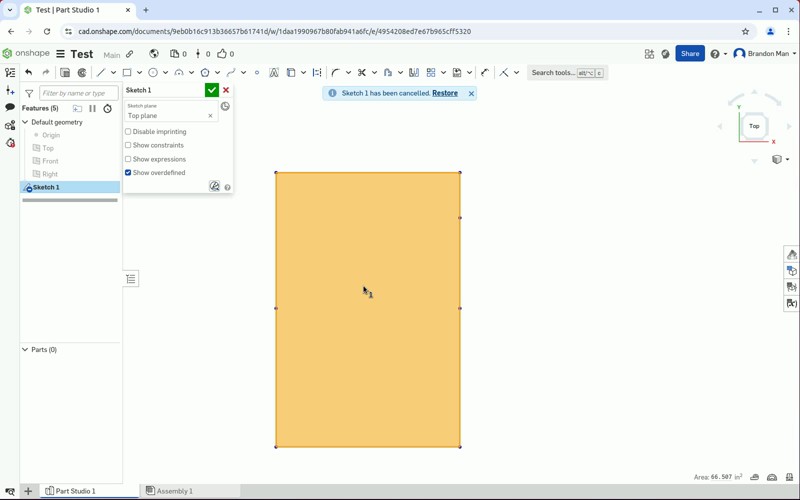
scroll(-6)
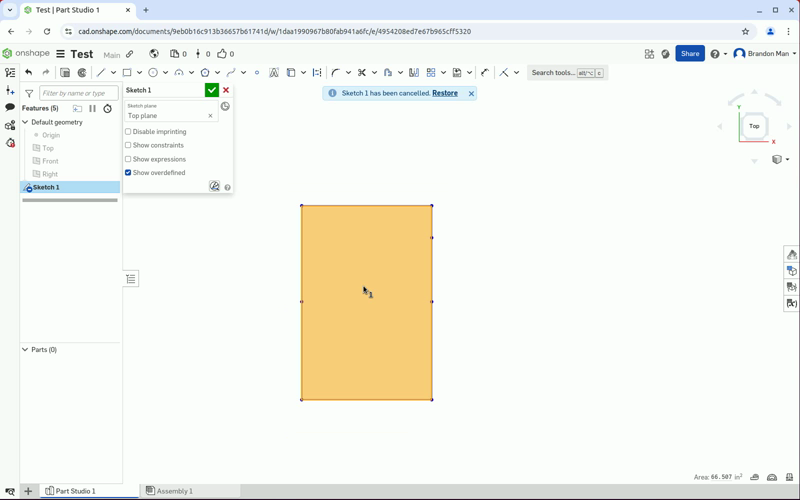
scroll(-6)
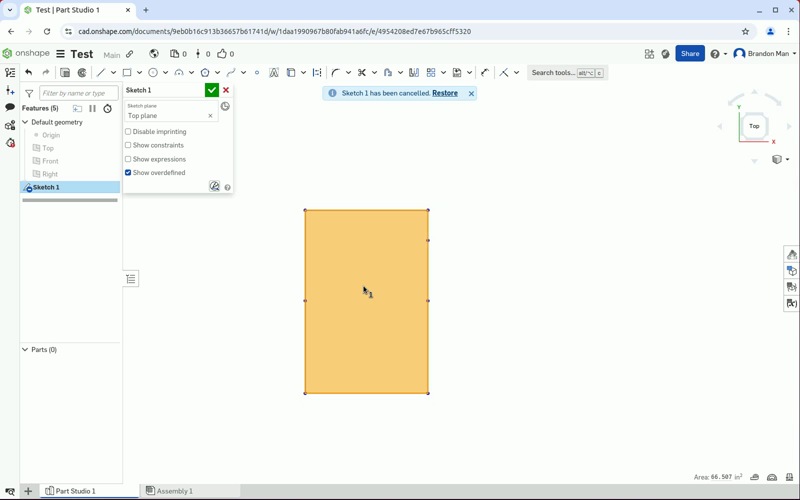
scroll(-6)
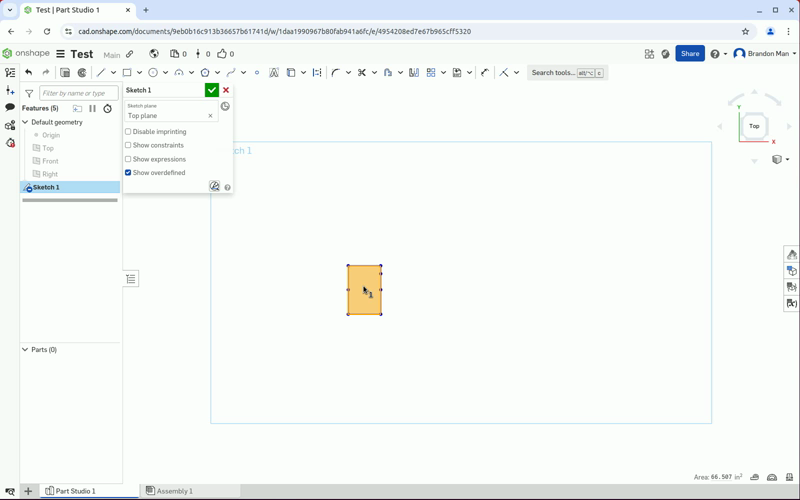
mouse_move(73, 352)
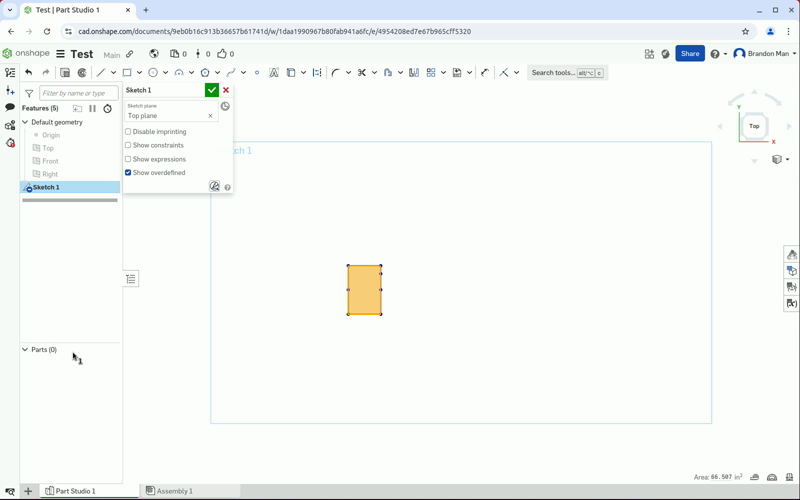
key(shift+y)
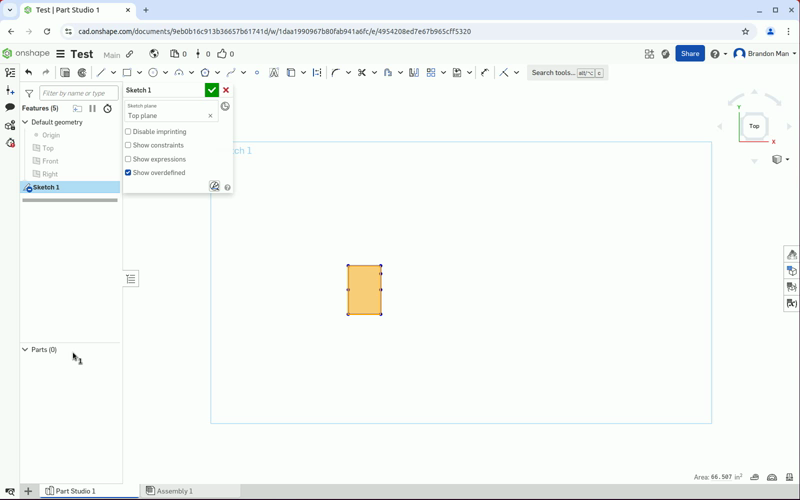
key(shift+e)
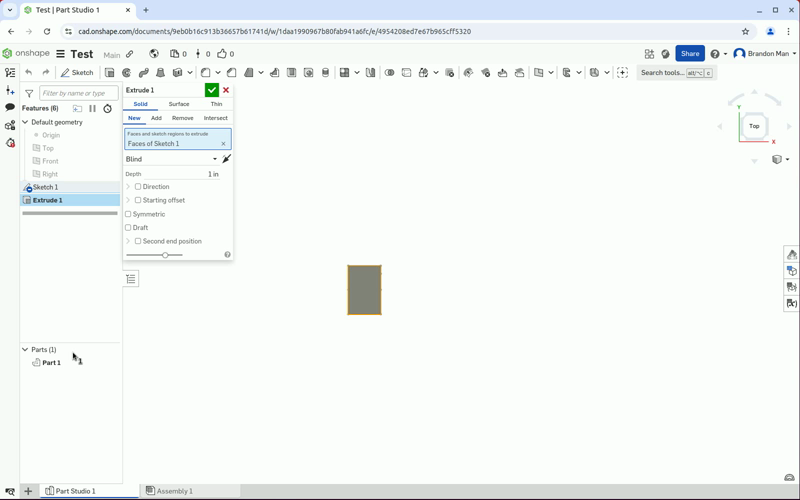
mouse_move(143, 106)
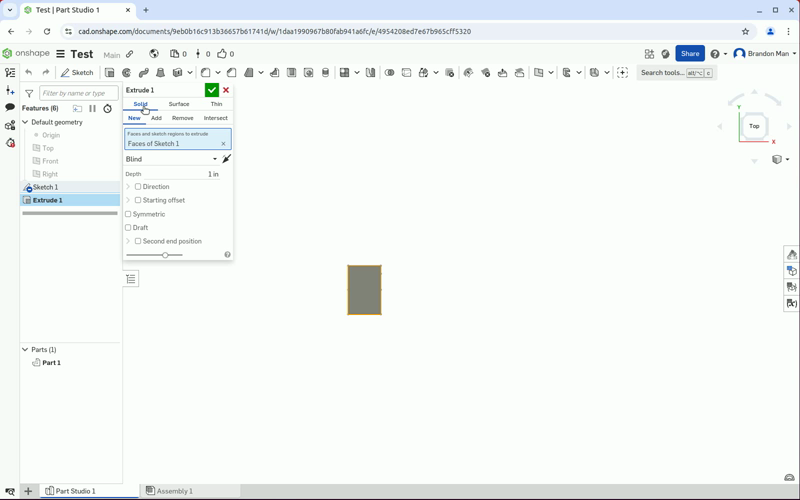
click(143, 106)
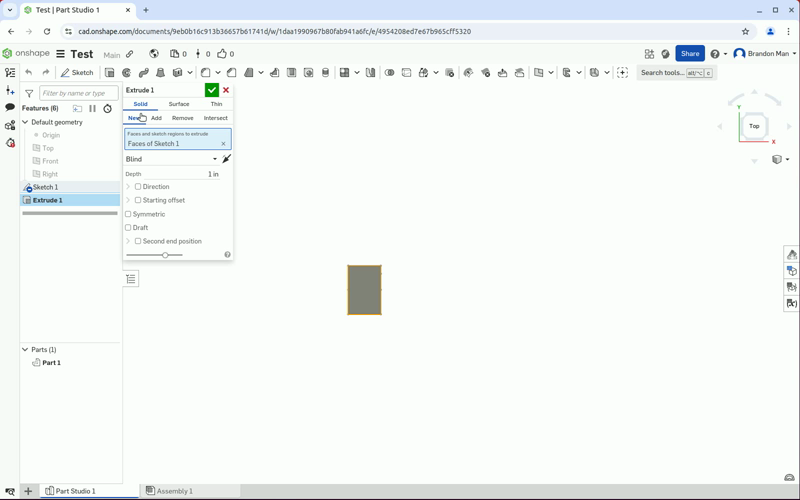
mouse_move(137, 120)
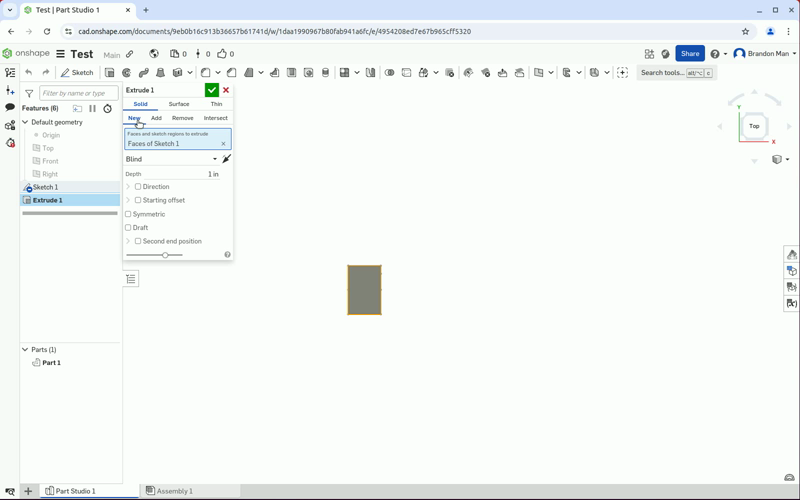
click(137, 120)
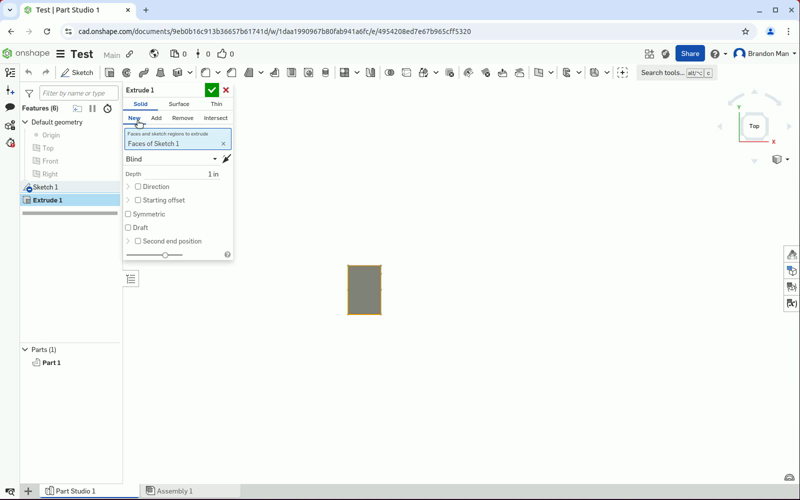
key(tab, 4)
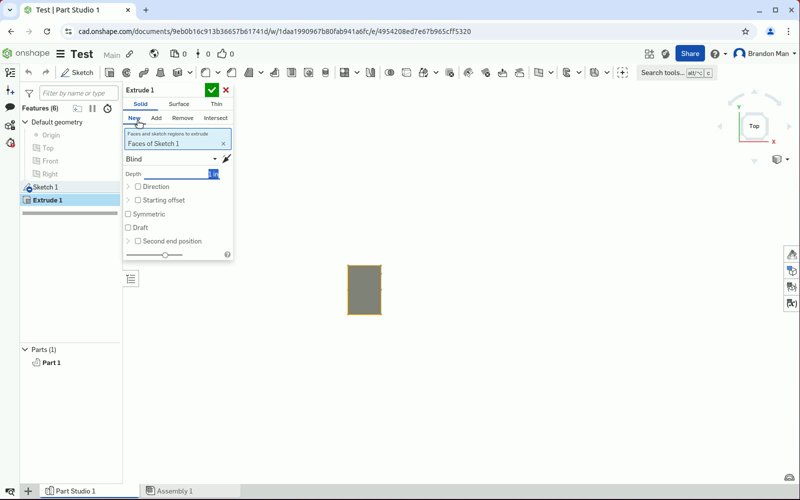
text(3.37)
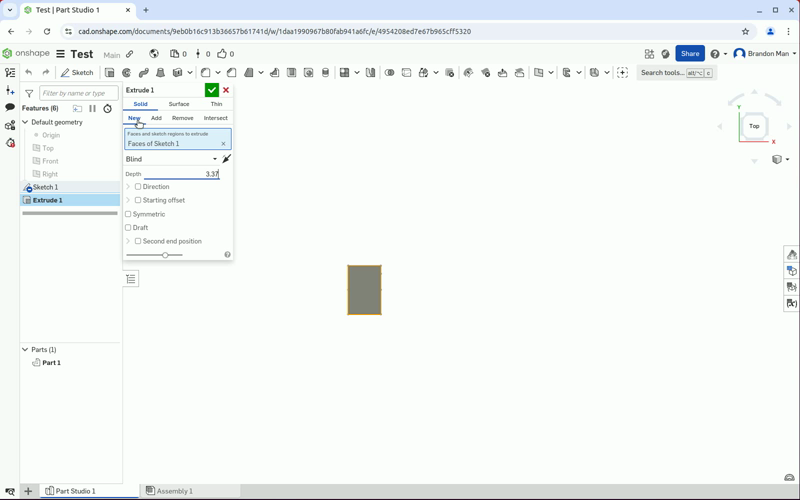
key(enter)
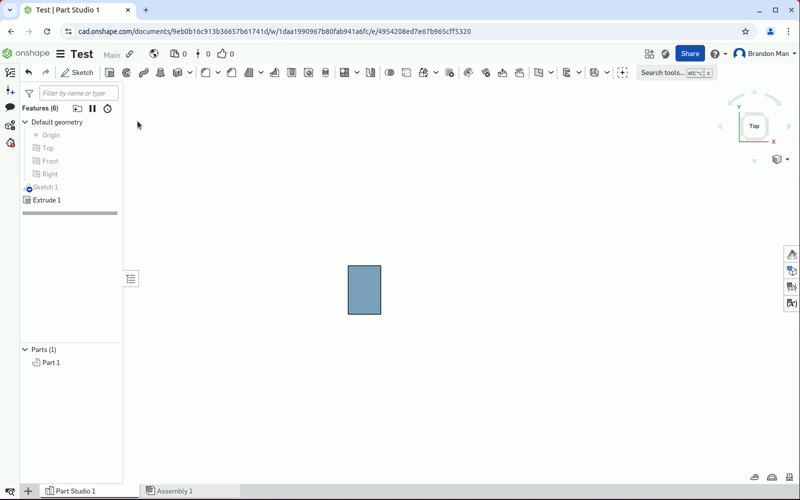
key(shift+h)
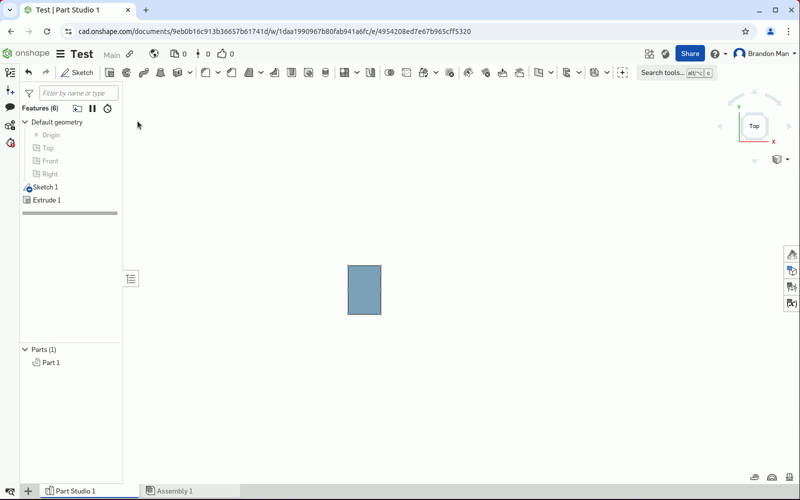
key(shift+h)
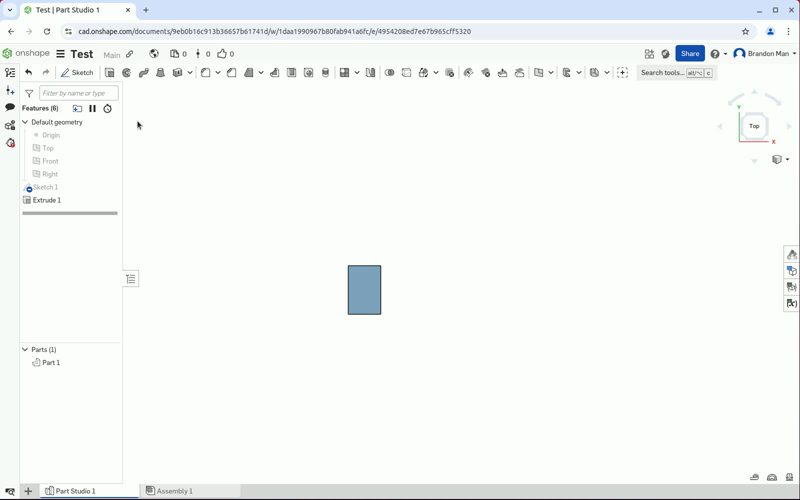
mouse_move(73, 189)
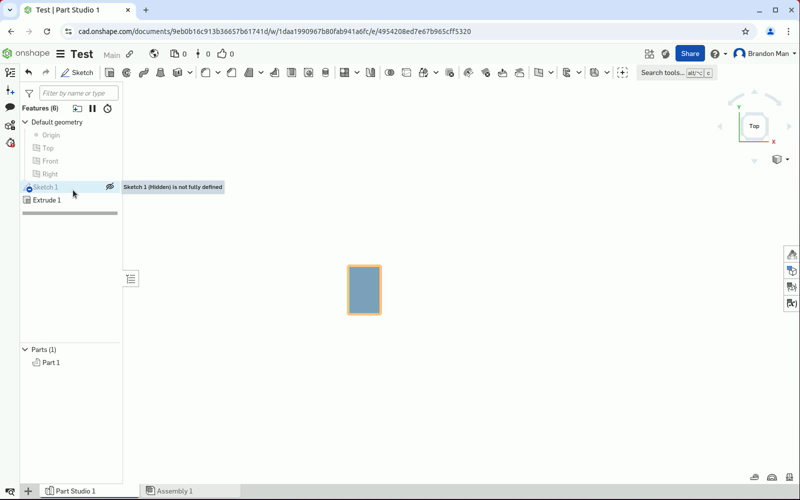
click(73, 189)
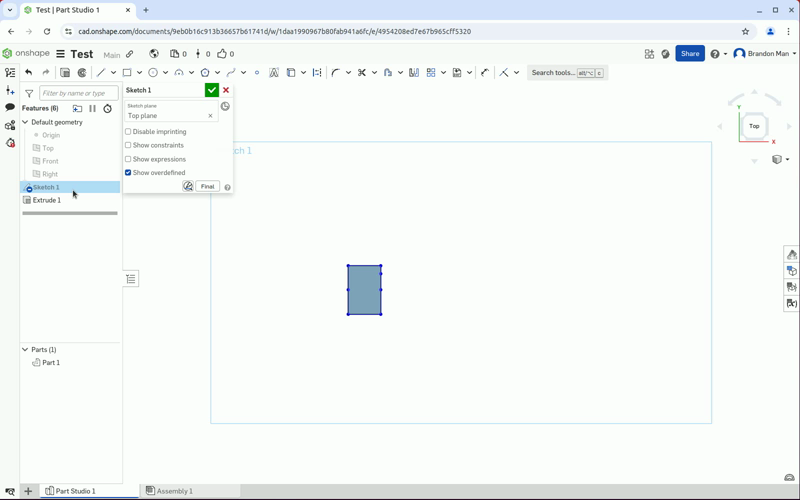
mouse_move(229, 92)
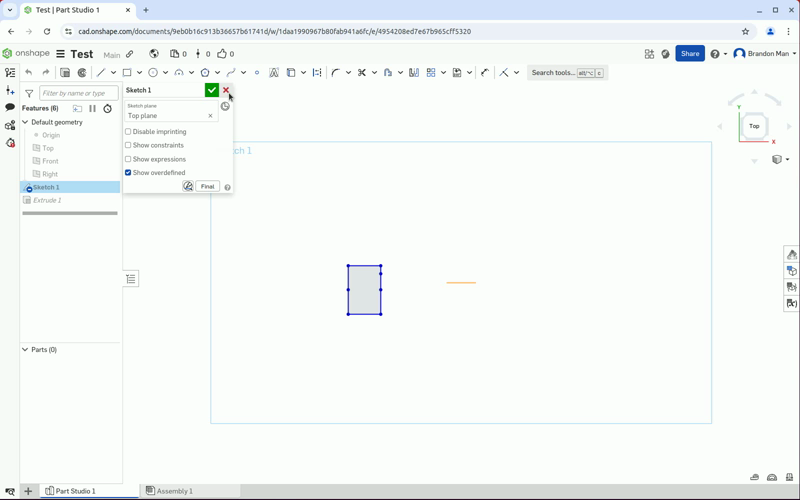
click(229, 92)
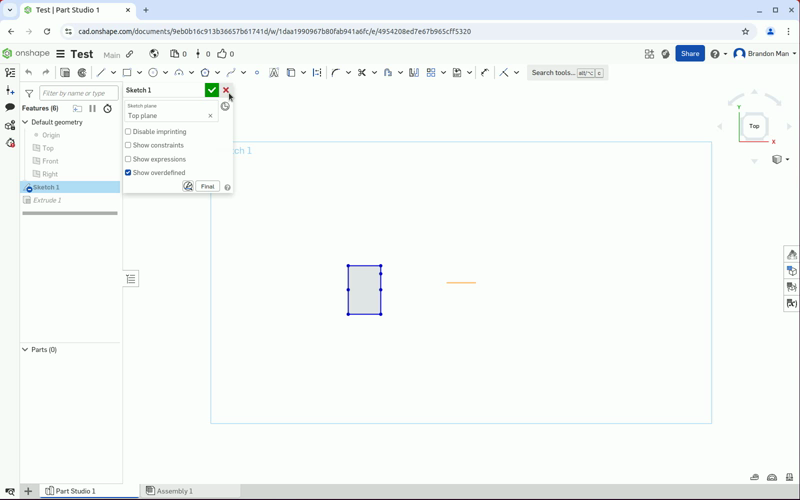
key(shift+s)
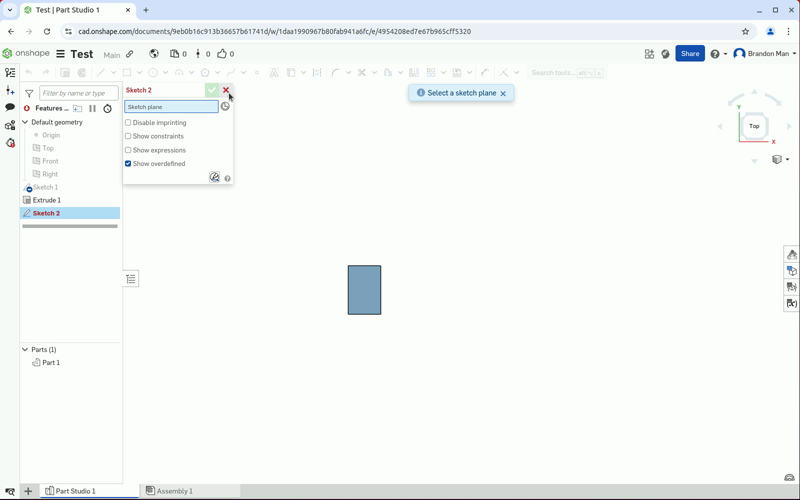
mouse_move(73, 150)
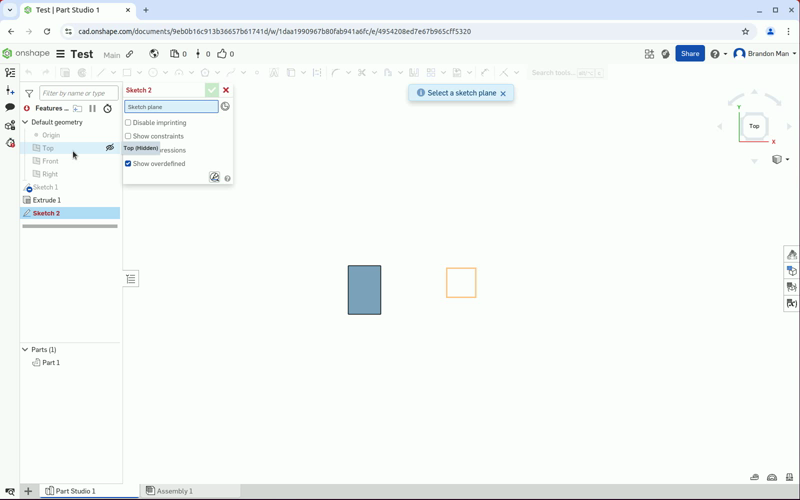
click(73, 150)
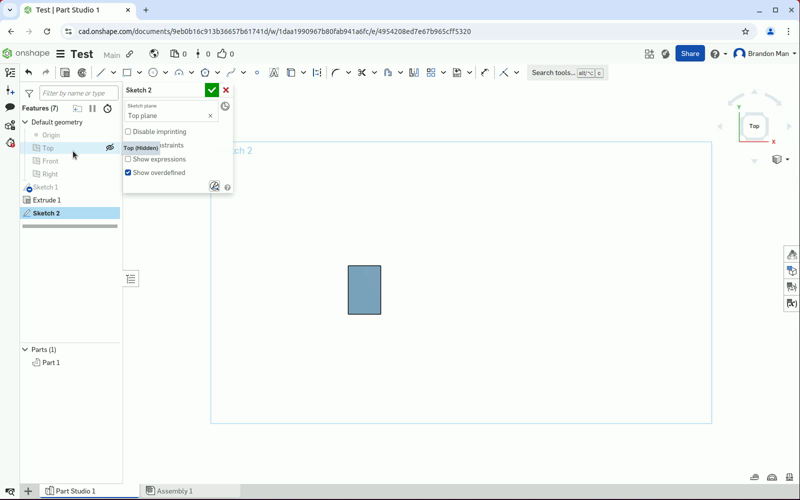
mouse_move(73, 352)
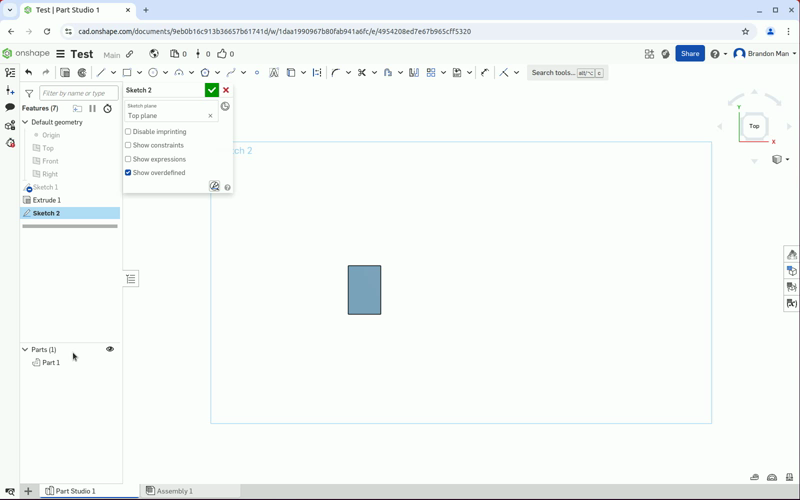
key(y)
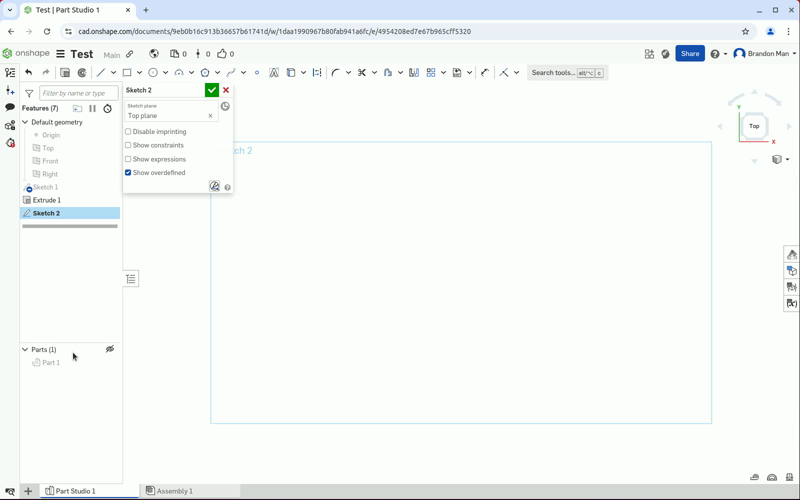
key(l)
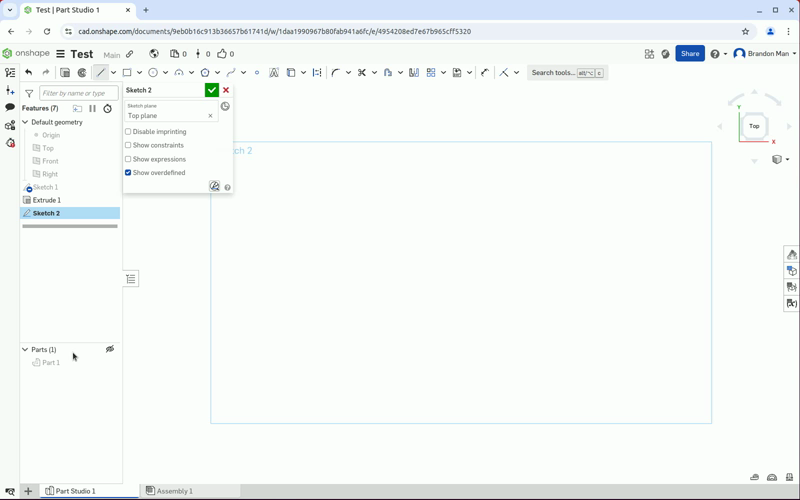
key_down(shift)
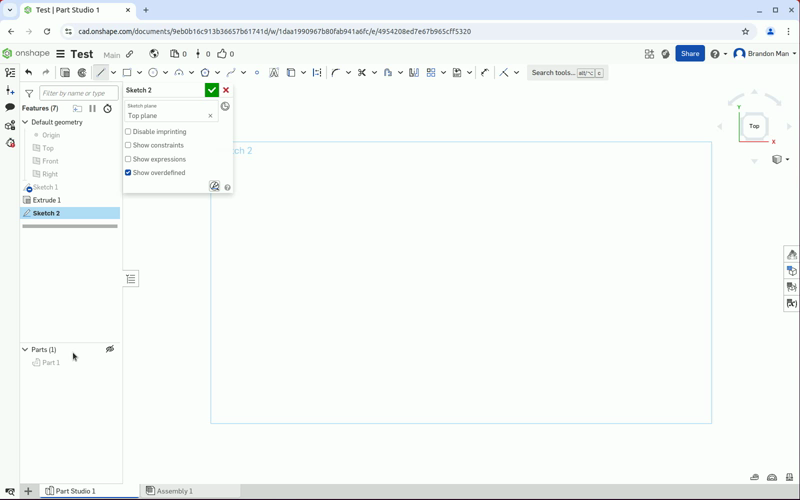
mouse_move(379, 291)
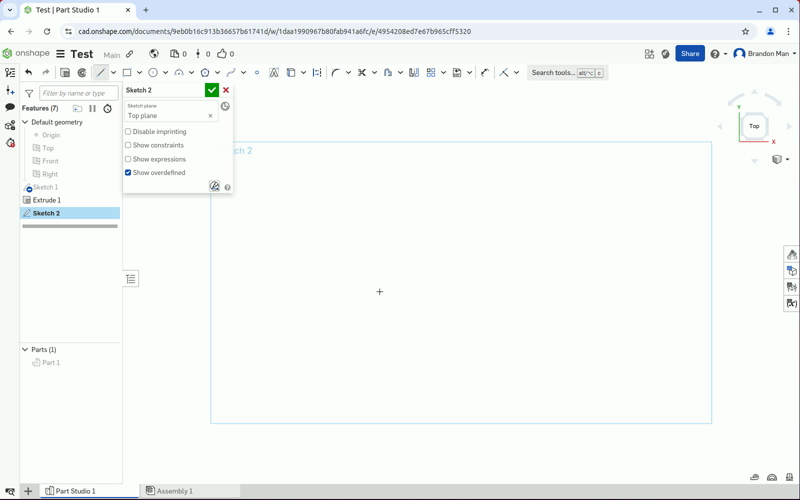
click(379, 291)
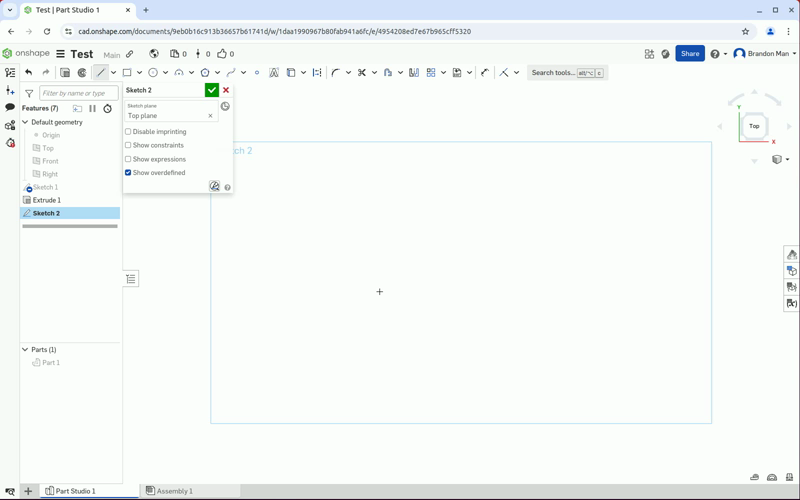
key_up(shift)
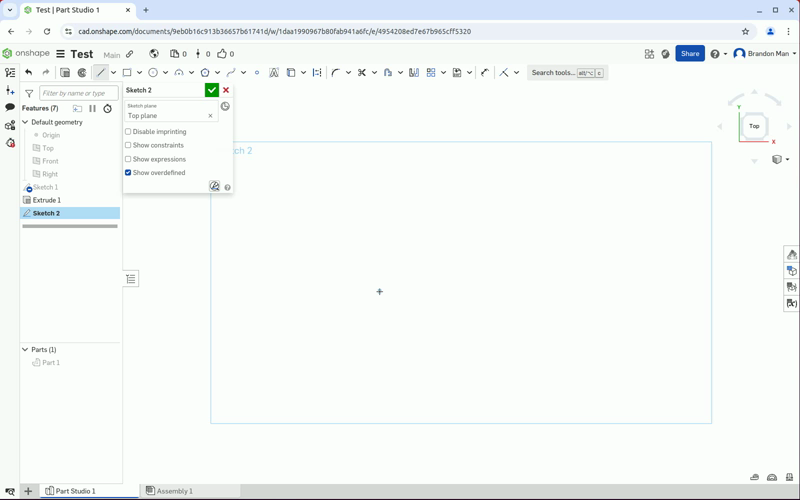
key_down(shift)
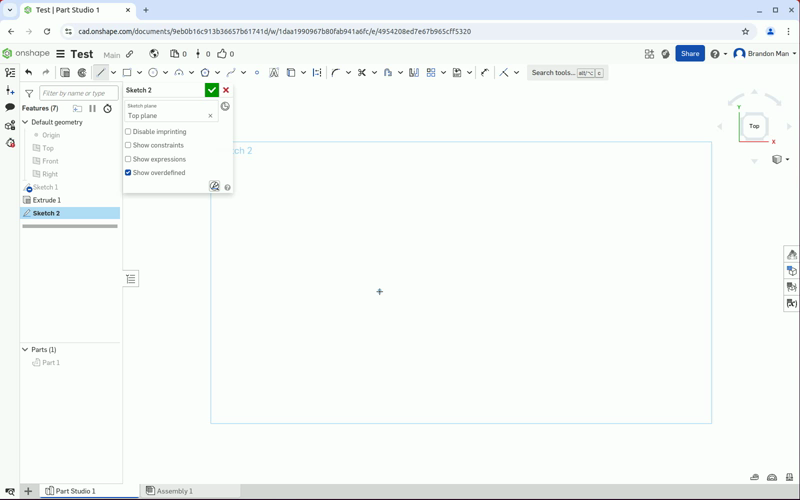
mouse_move(540, 291)
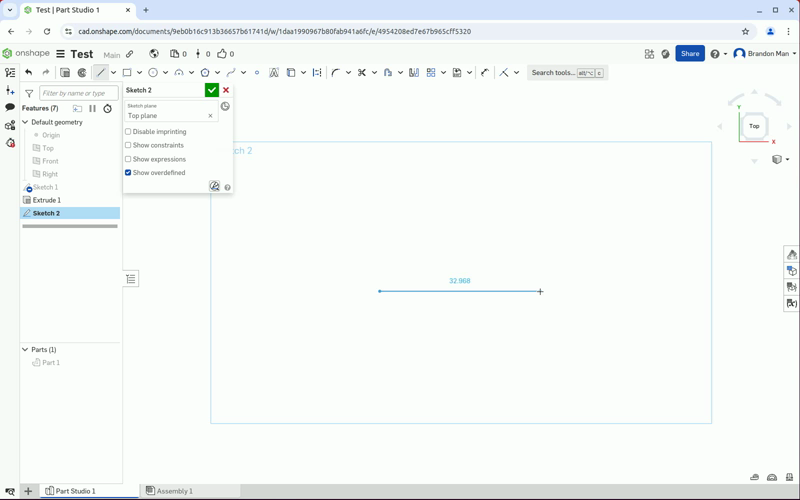
click(540, 291)
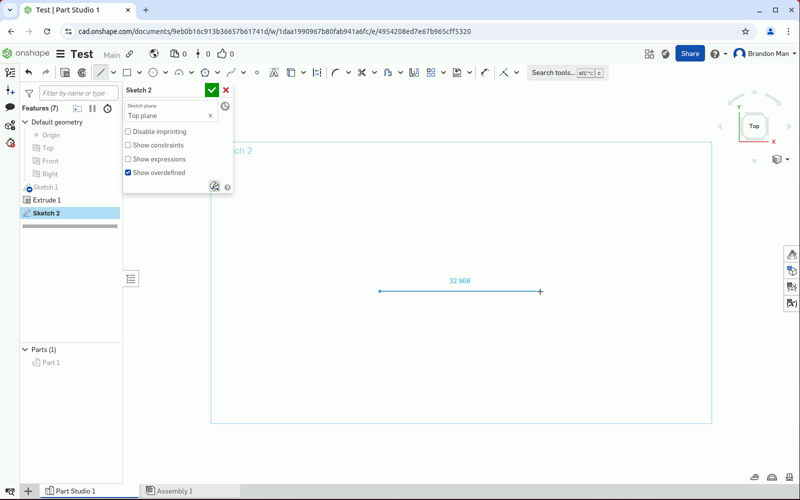
key_up(shift)
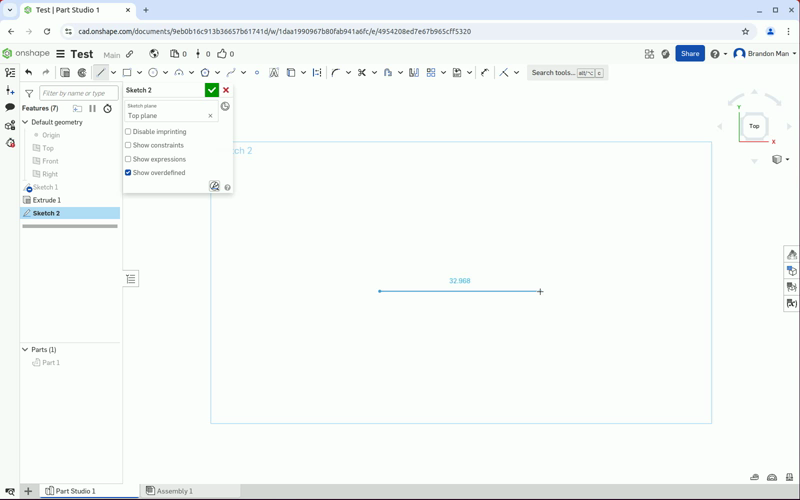
key_down(shift)
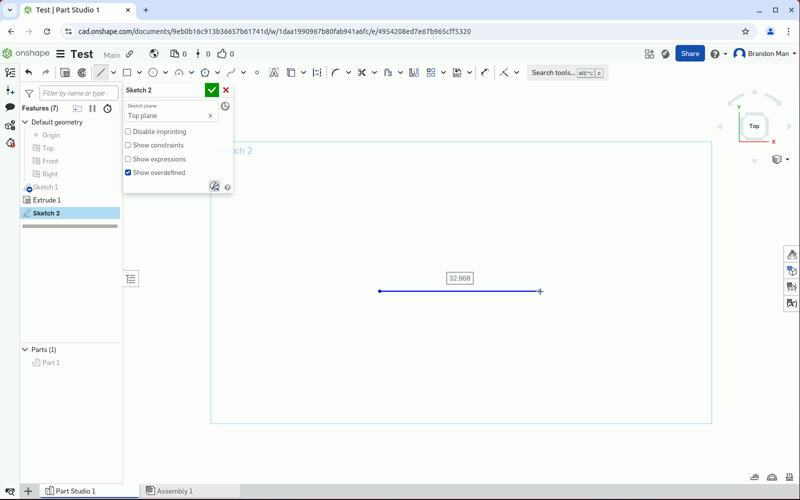
mouse_move(570, 291)
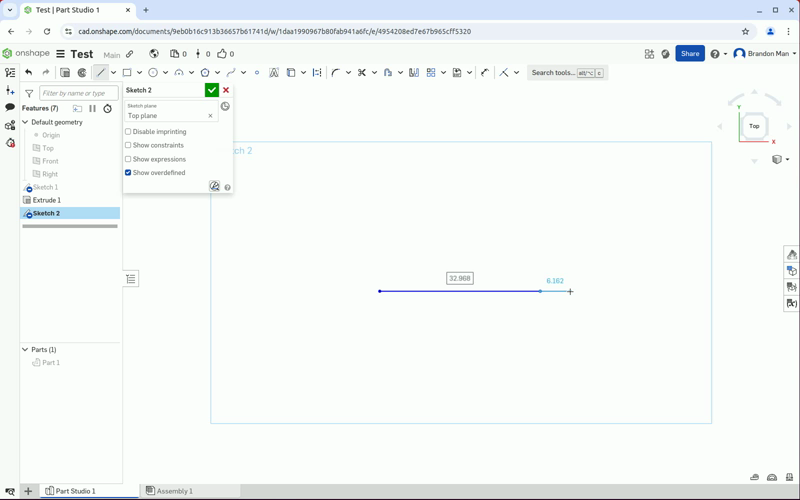
mouse_move(540, 274)
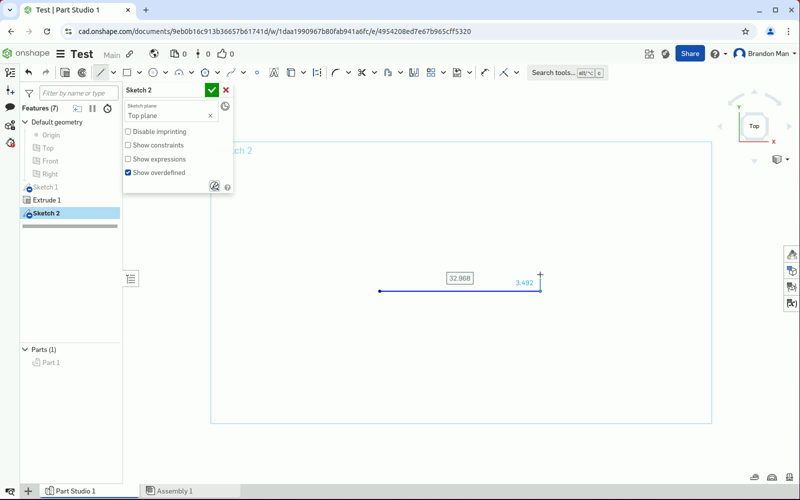
click(540, 274)
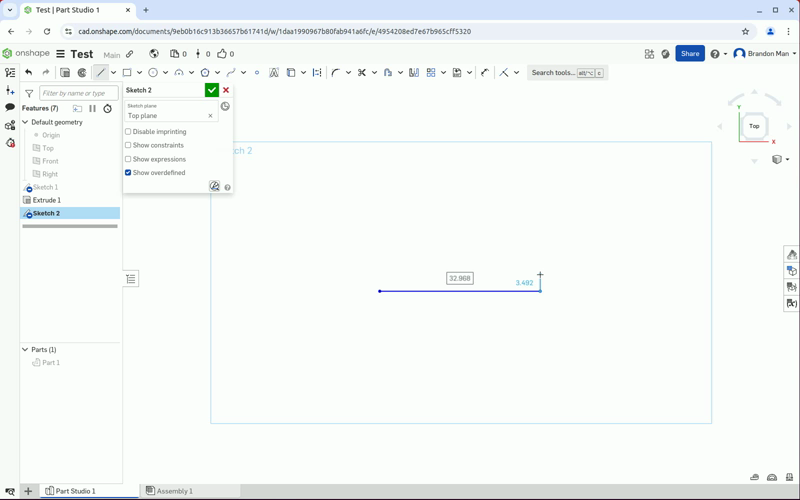
key_up(shift)
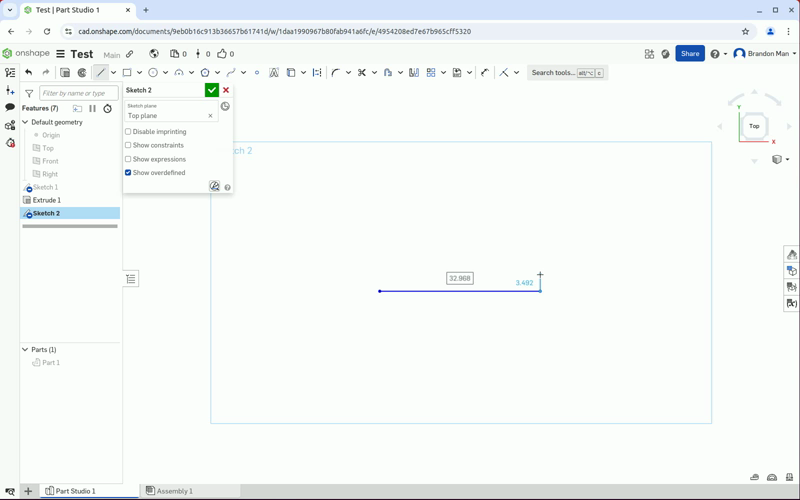
key_down(shift)
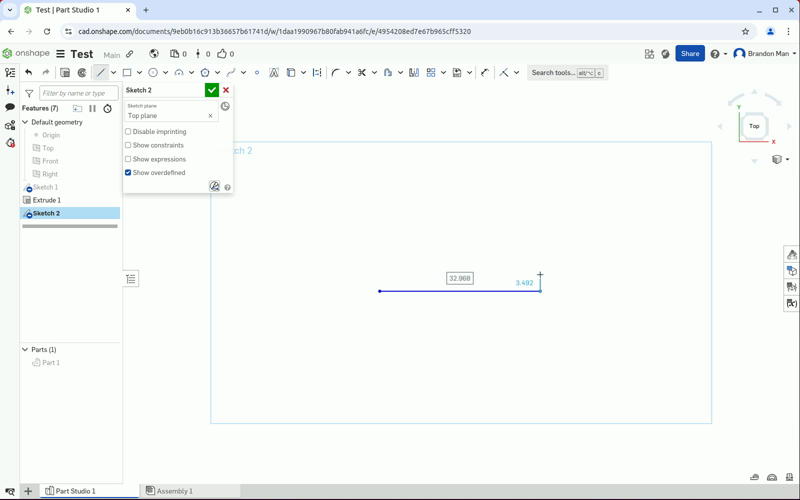
mouse_move(379, 274)
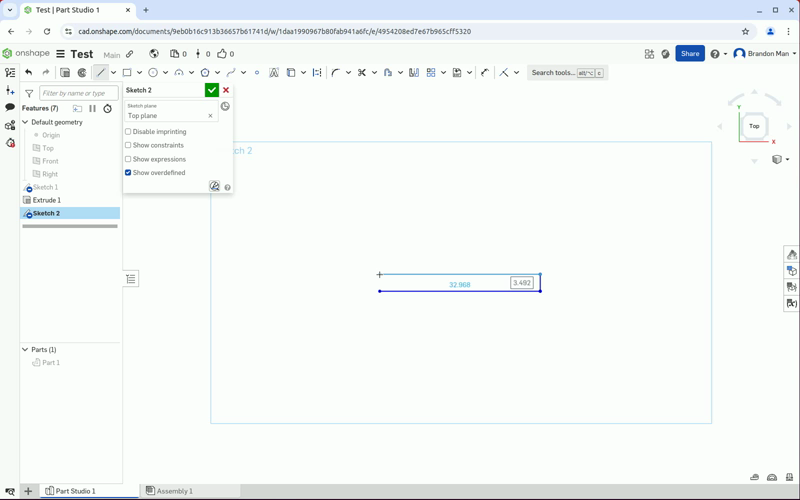
click(379, 274)
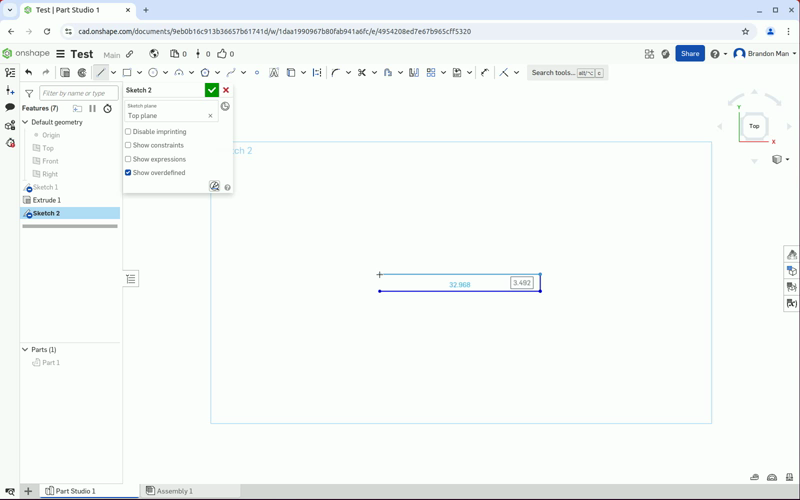
key_up(shift)
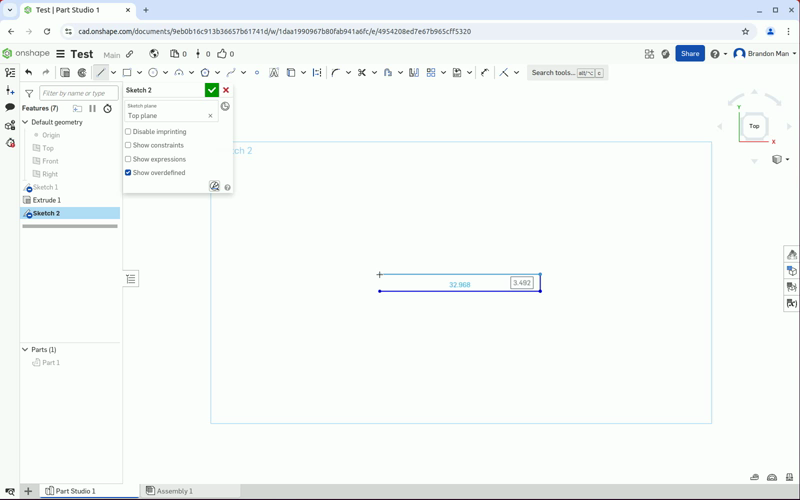
mouse_move(409, 274)
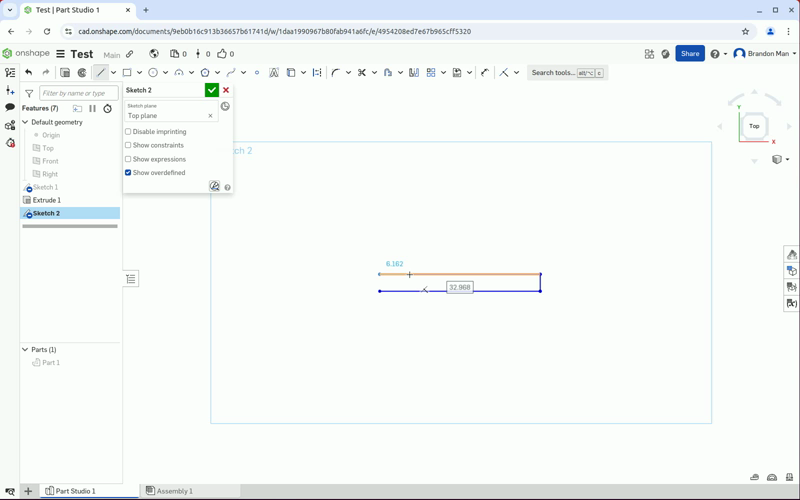
key_down(shift)
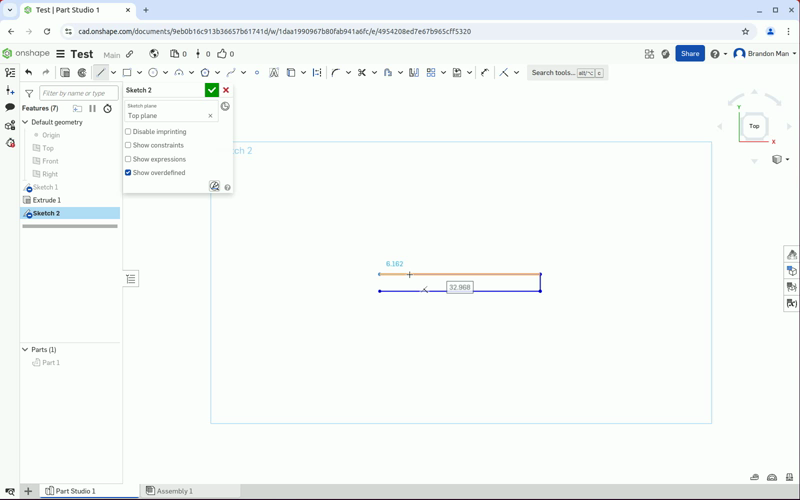
mouse_move(379, 291)
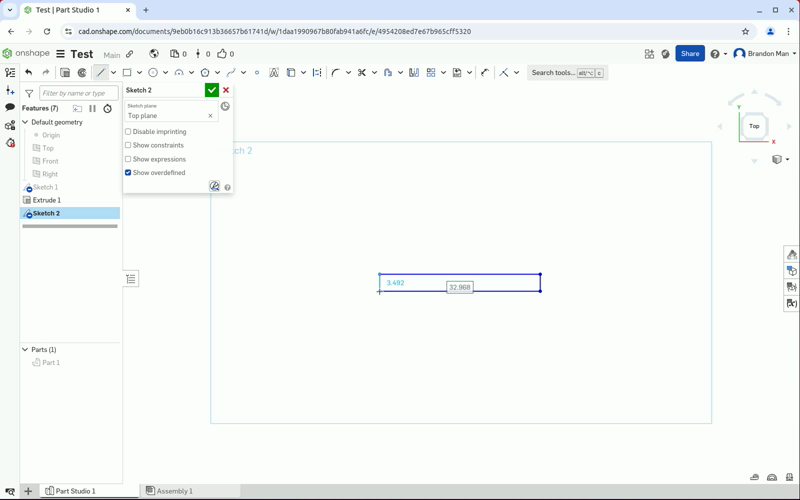
key_up(shift)
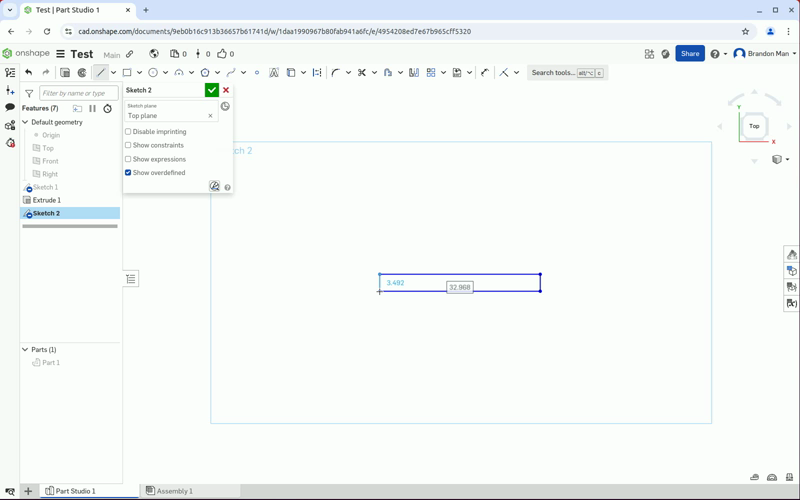
click(379, 291)
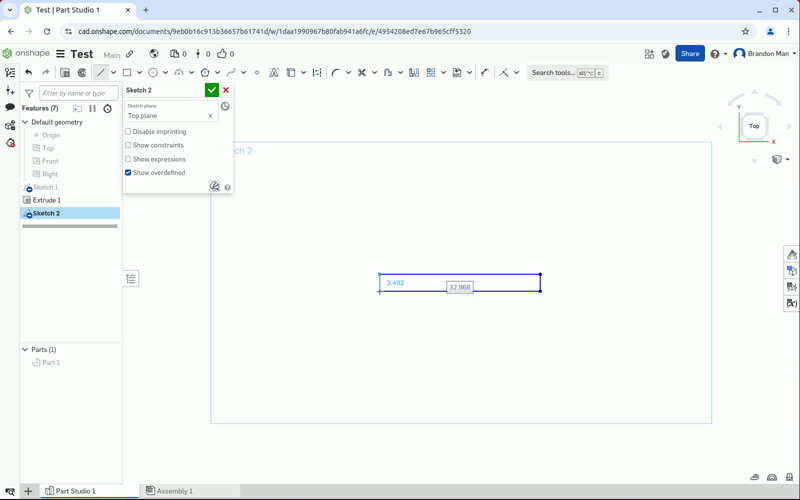
key(esc)
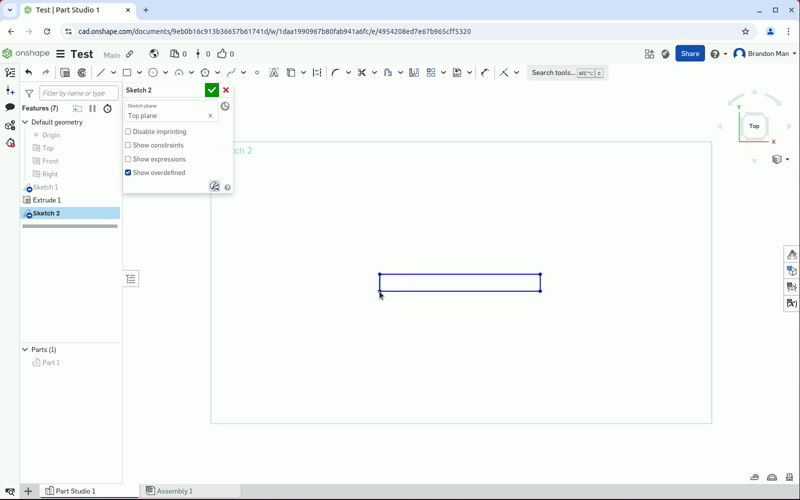
mouse_move(502, 278)
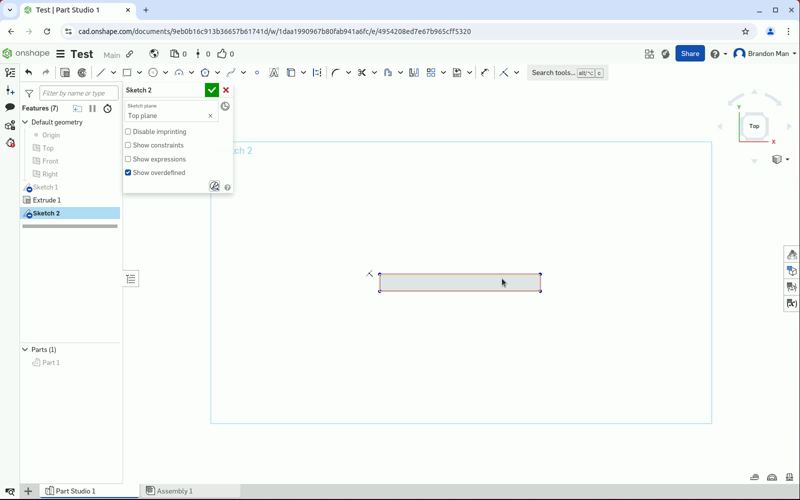
click(502, 278)
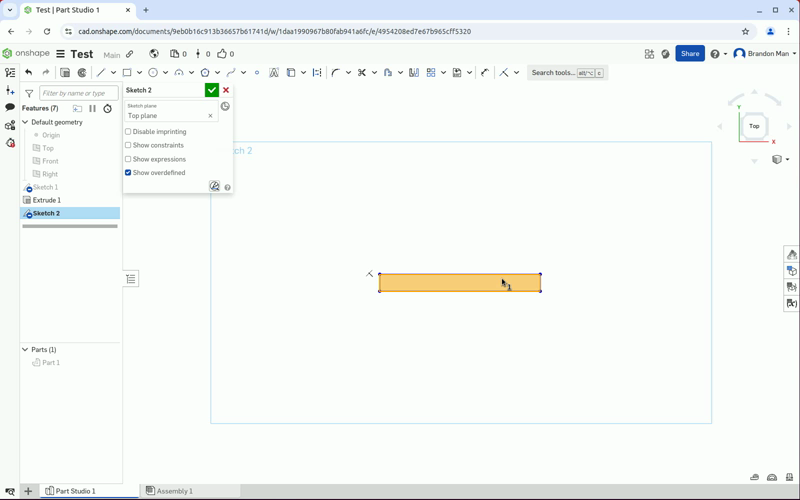
mouse_move(73, 352)
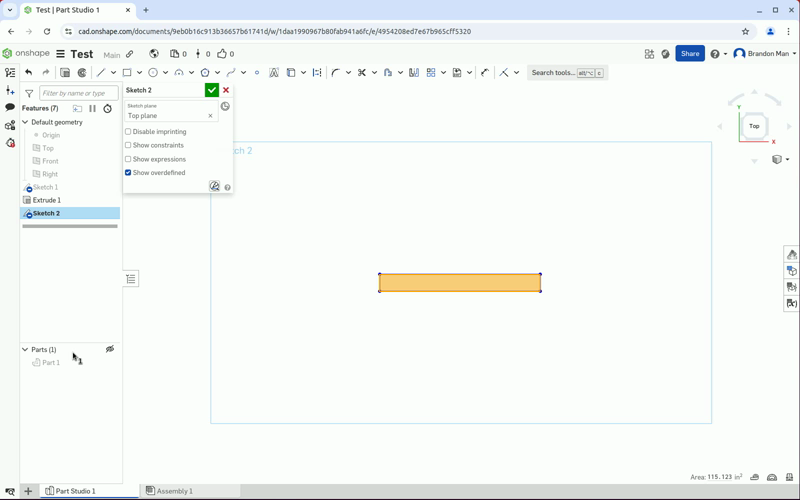
key(shift+y)
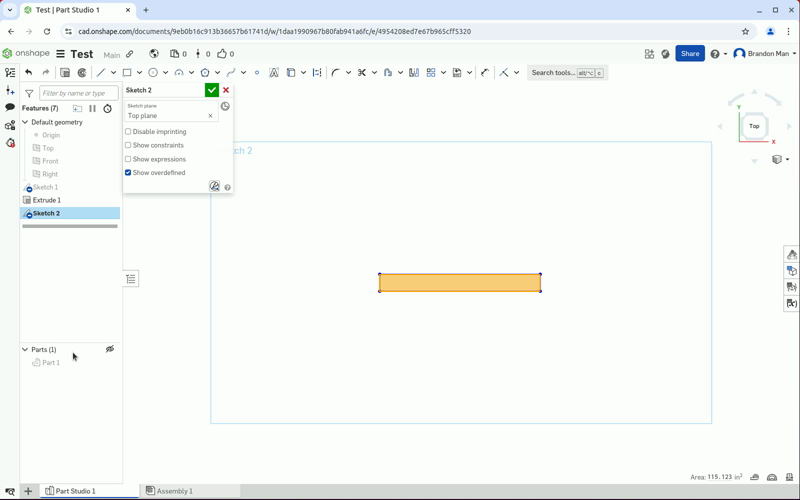
key(shift+e)
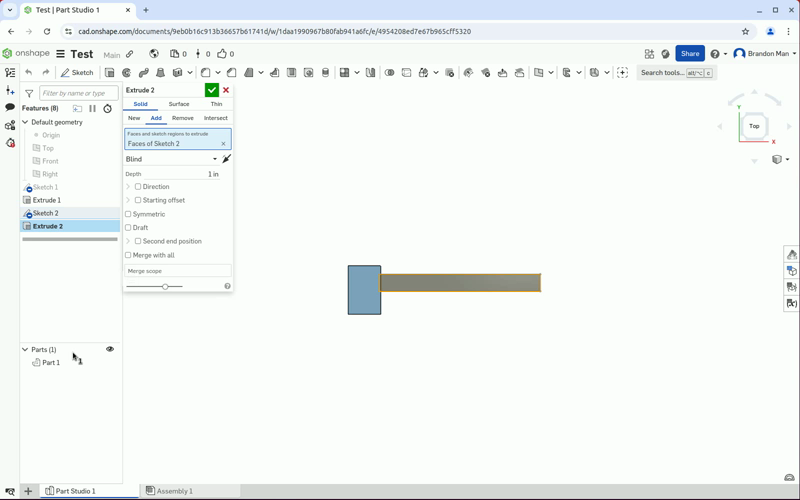
mouse_move(143, 106)
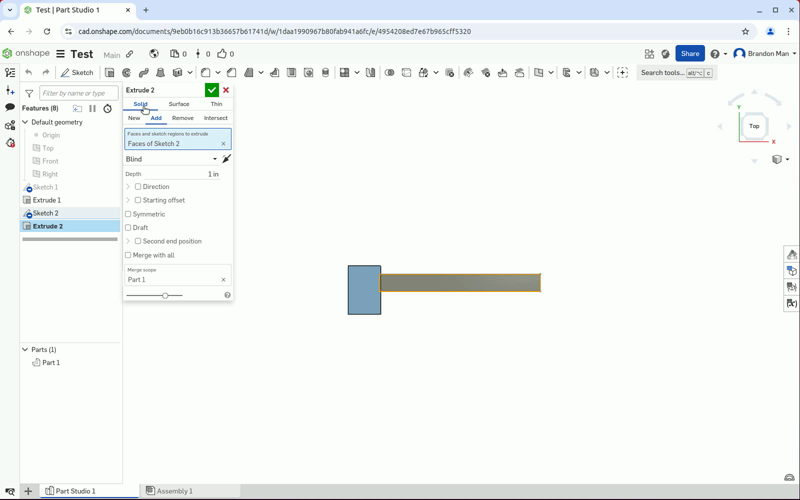
click(143, 106)
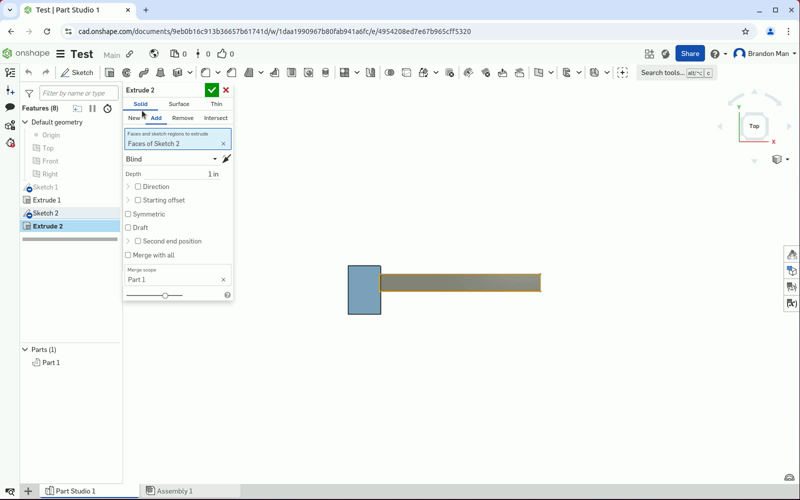
mouse_move(137, 120)
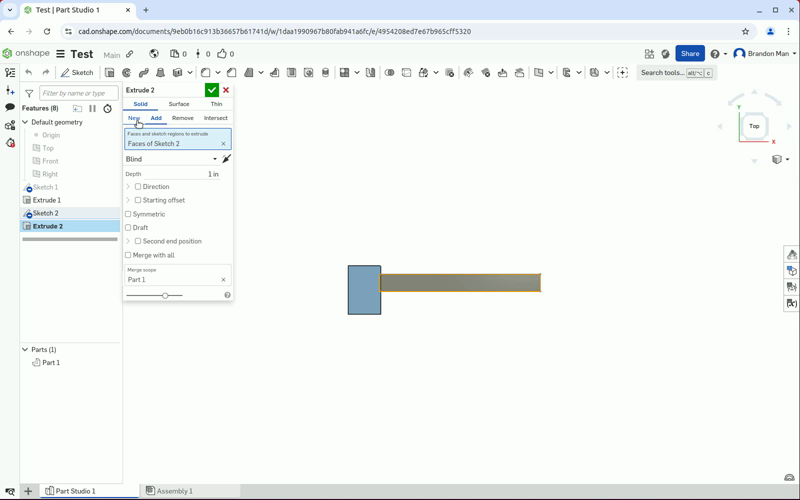
click(137, 120)
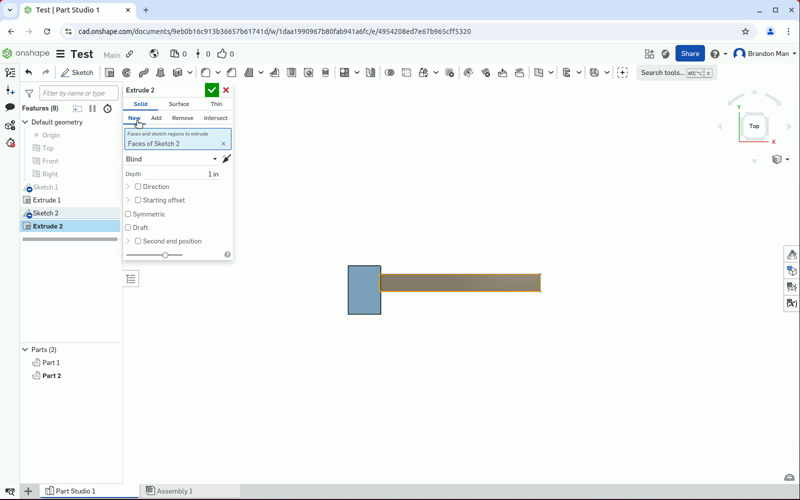
key(tab, 4)
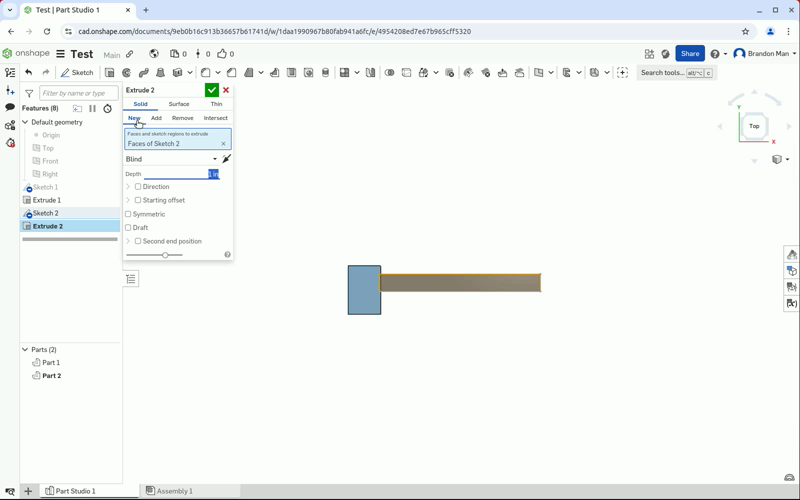
text(3.37)
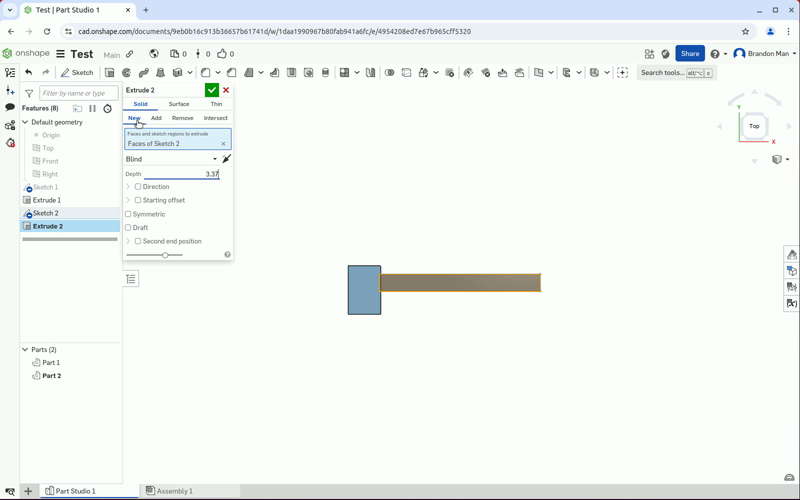
key(enter)
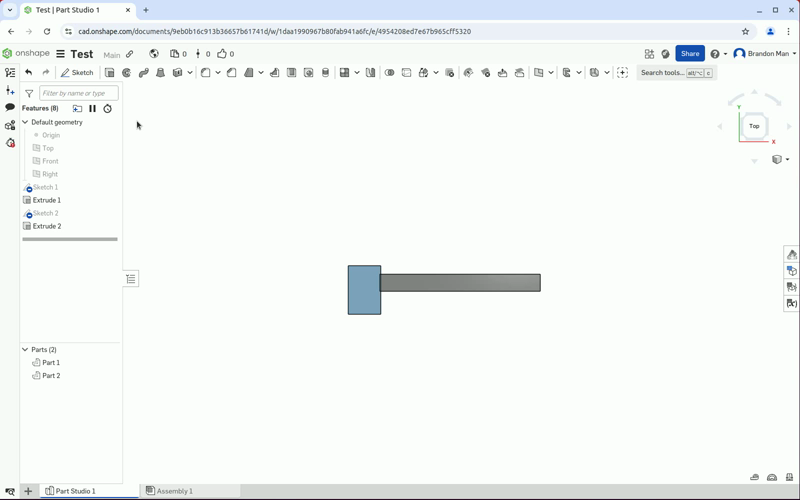
key(shift+h)
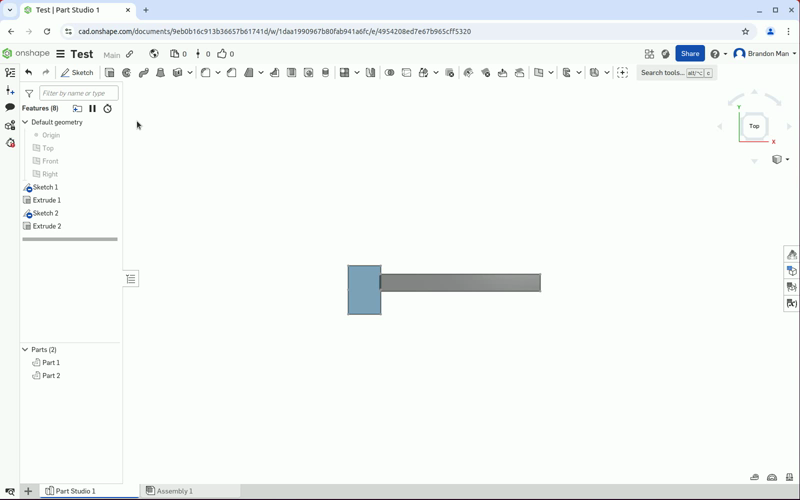
key(shift+h)
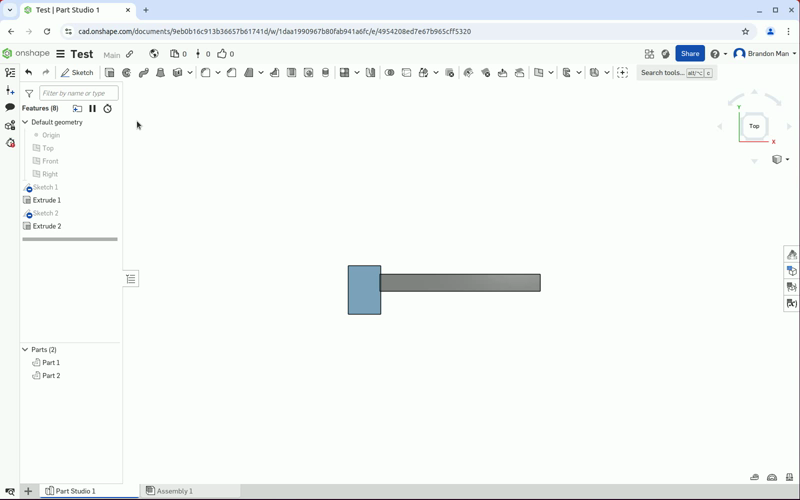
mouse_move(73, 189)
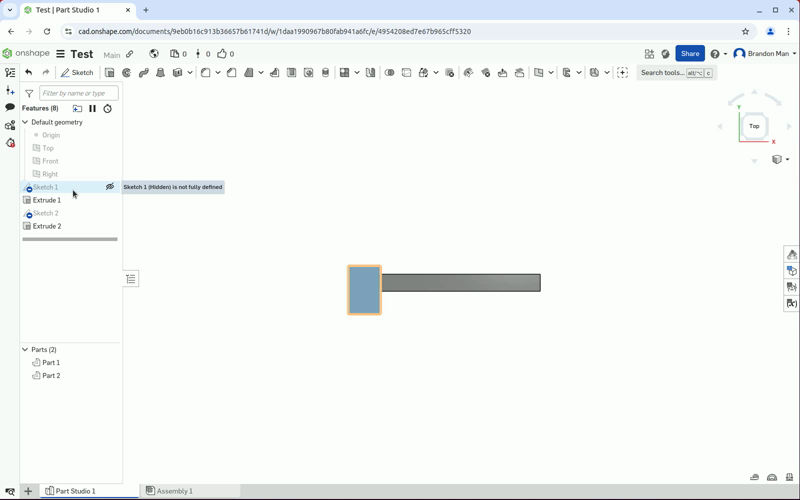
click(73, 189)
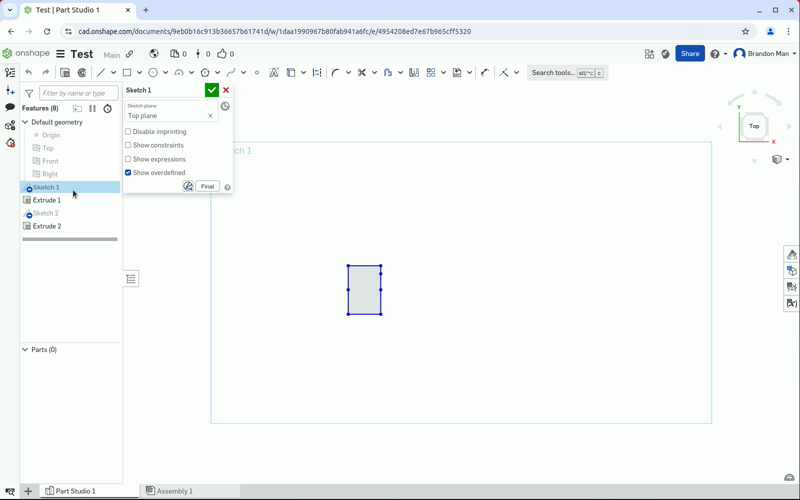
mouse_move(229, 92)
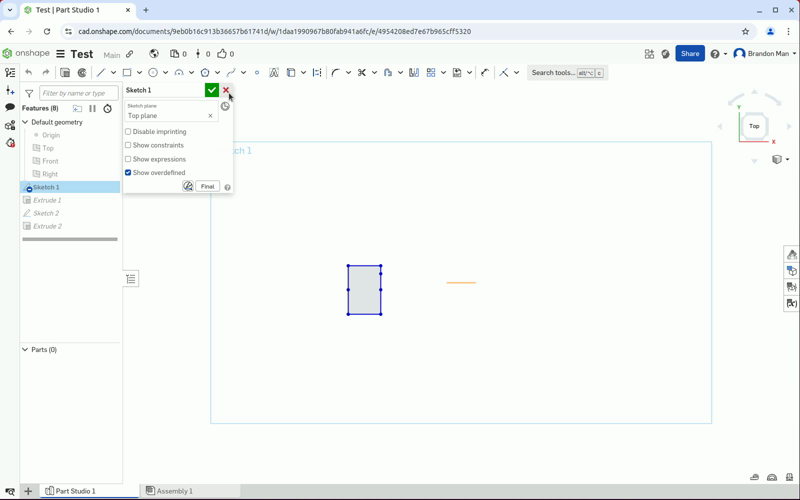
click(229, 92)
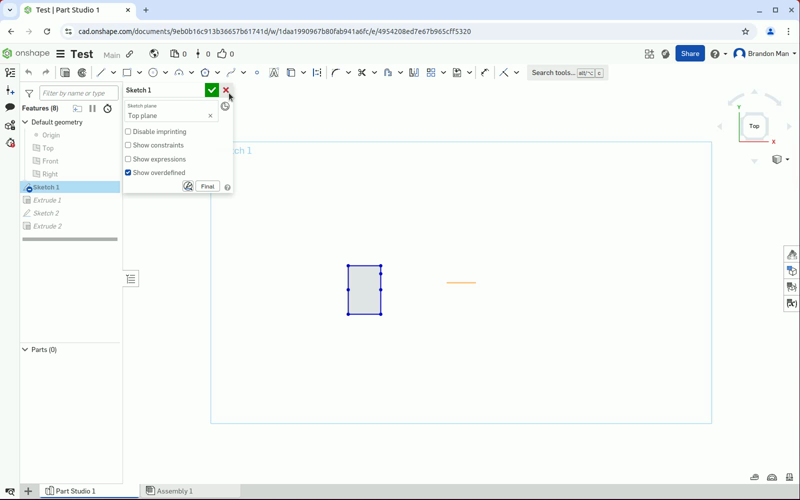
key(shift+s)
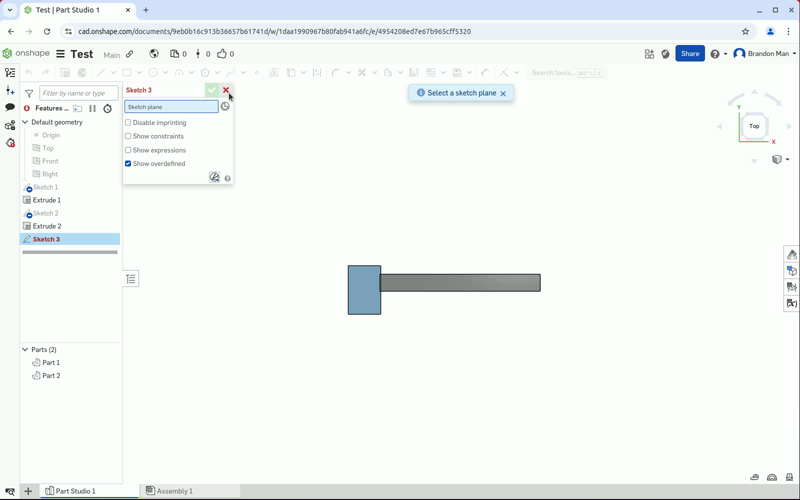
mouse_move(73, 150)
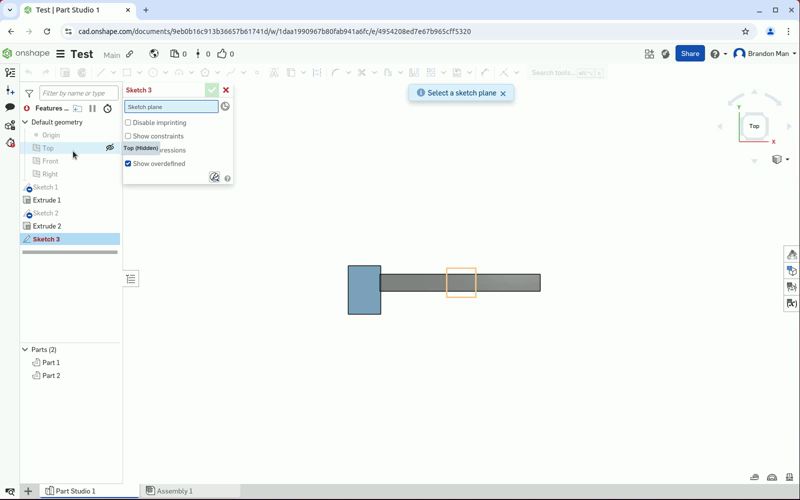
click(73, 150)
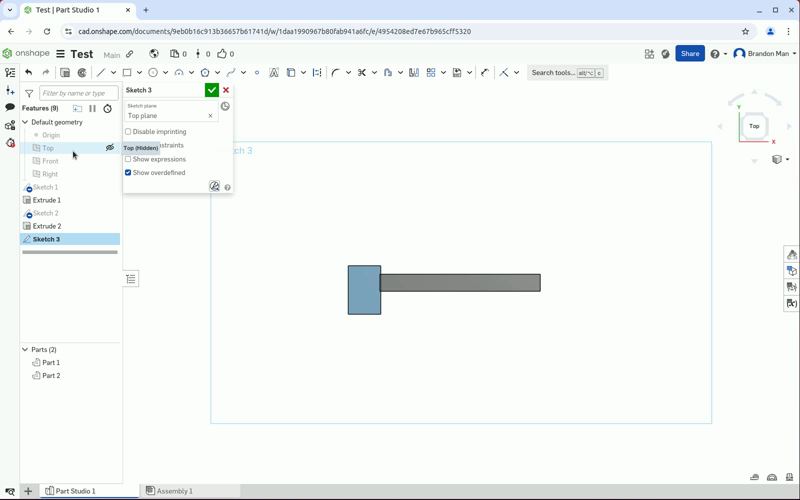
mouse_move(73, 352)
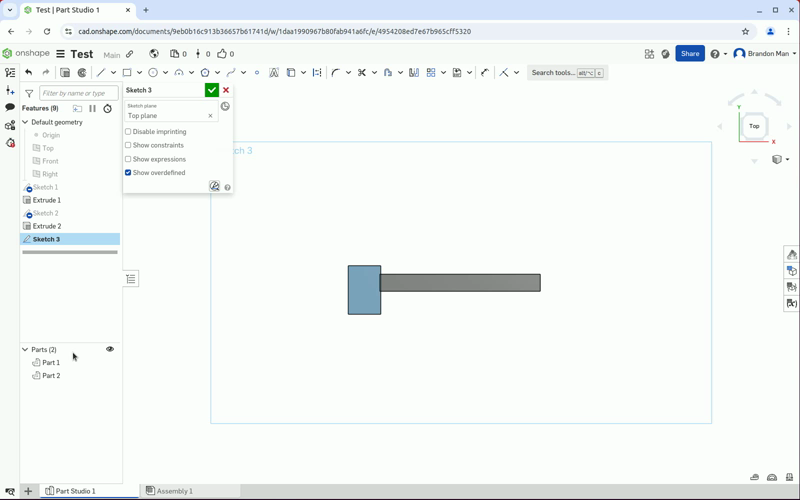
key(y)
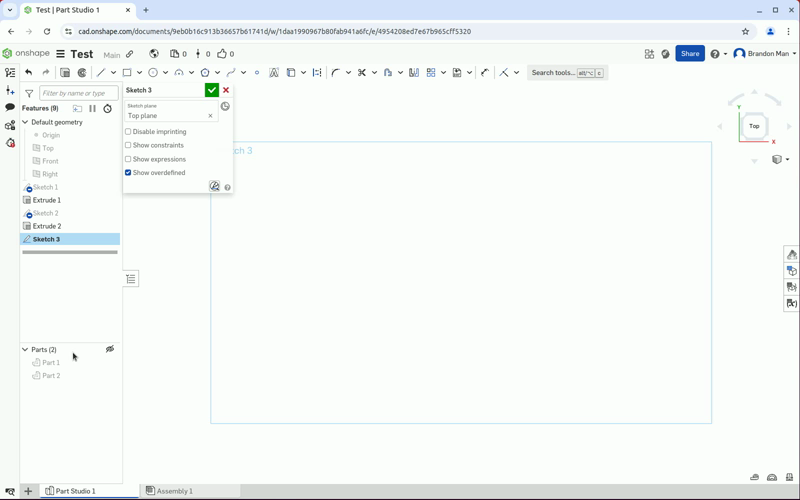
key(l)
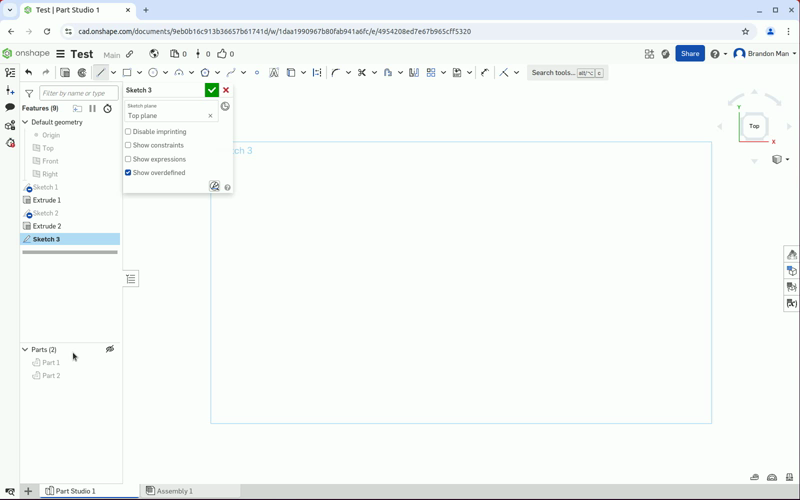
key_down(shift)
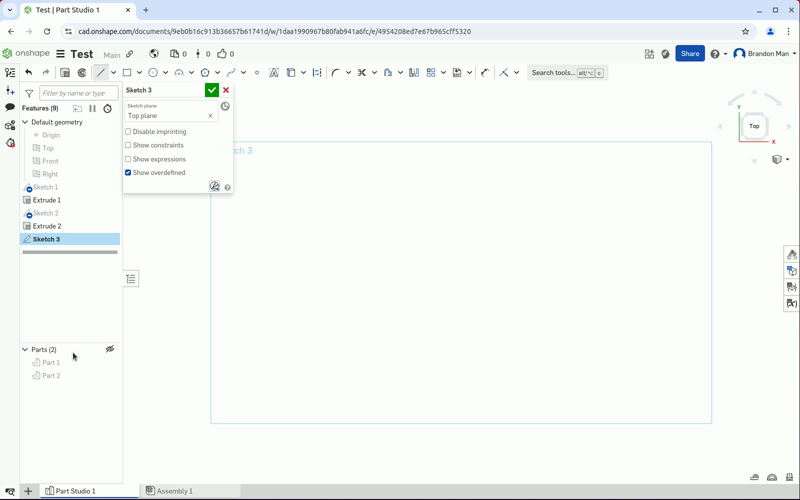
mouse_move(348, 266)
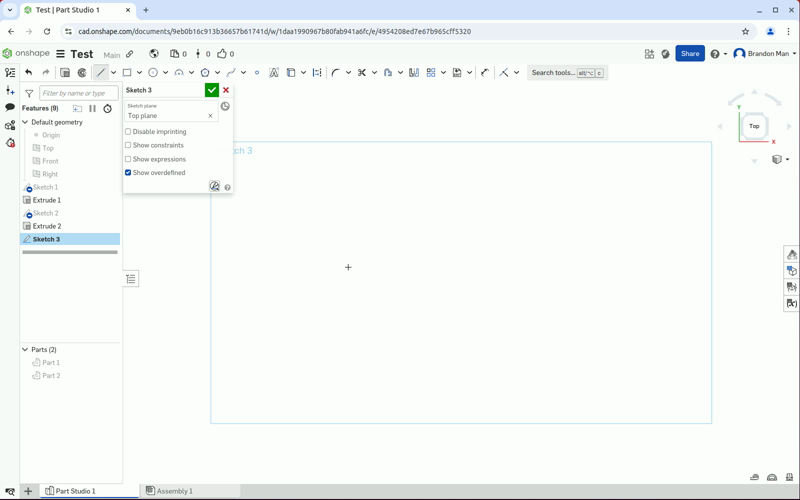
click(348, 266)
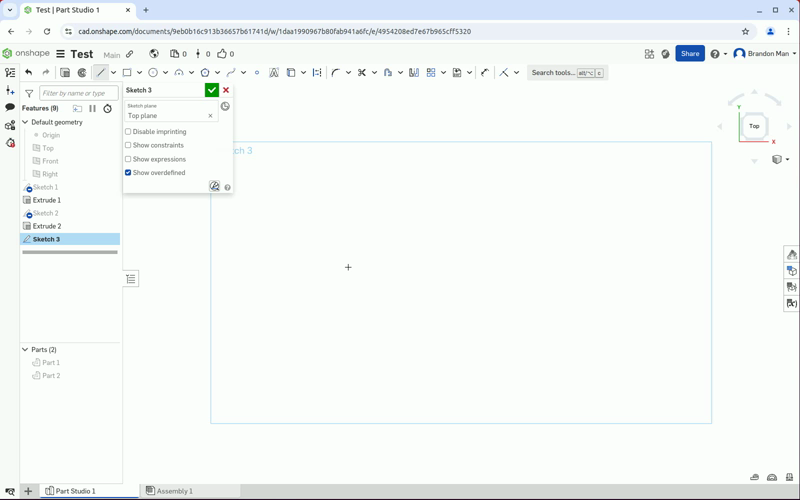
key_up(shift)
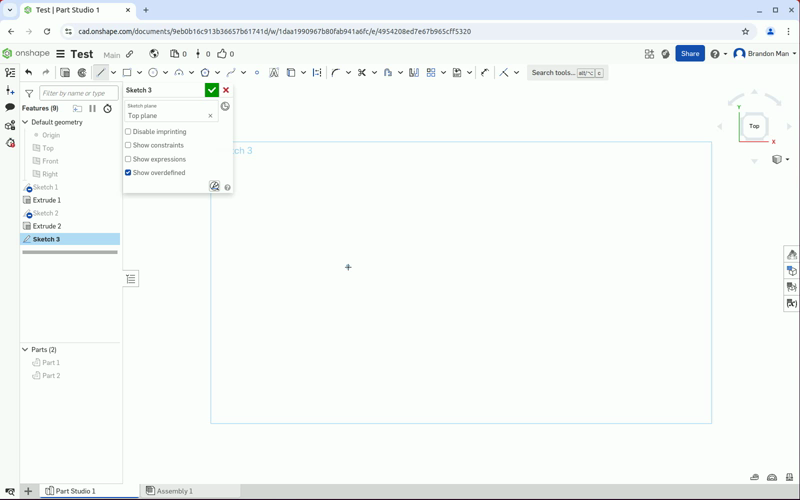
key_down(shift)
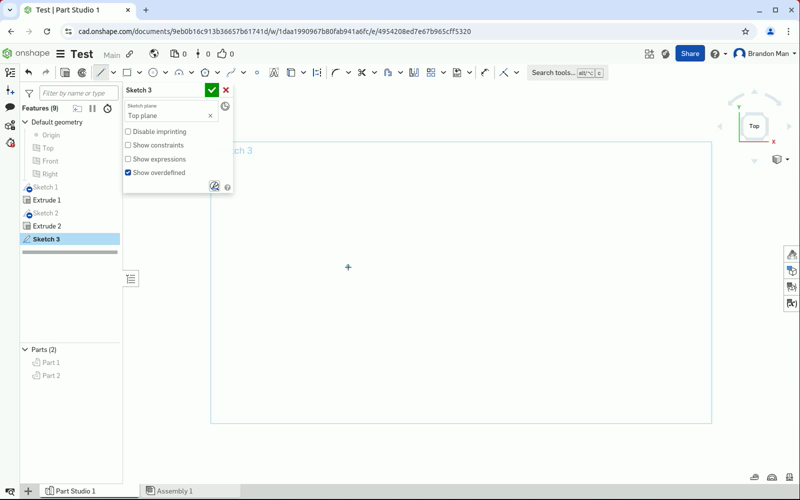
mouse_move(378, 266)
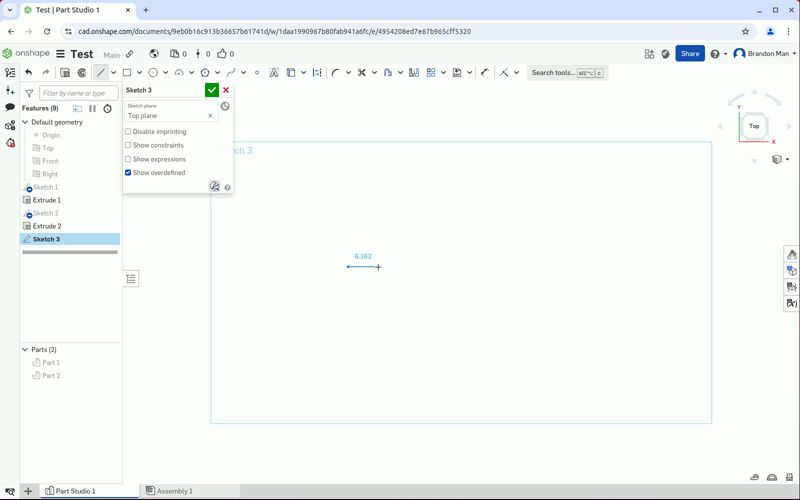
mouse_move(380, 266)
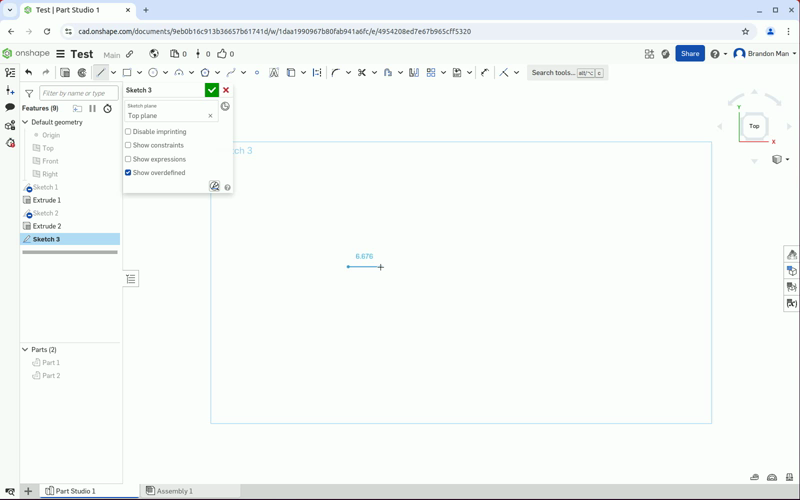
click(380, 266)
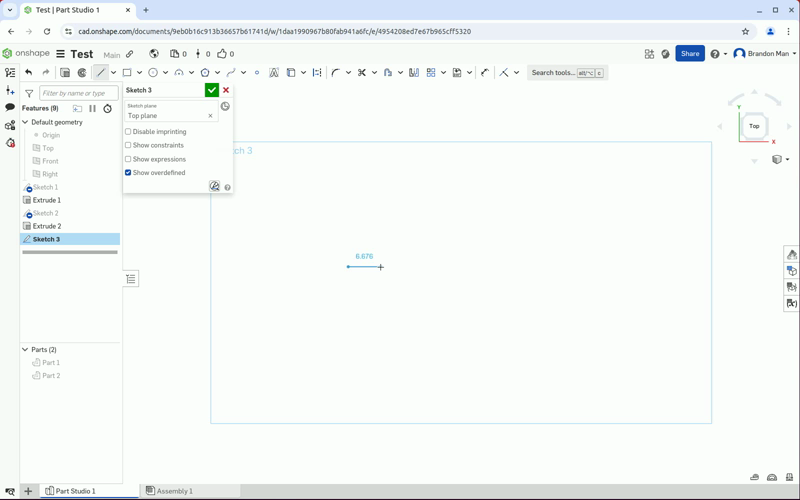
key_up(shift)
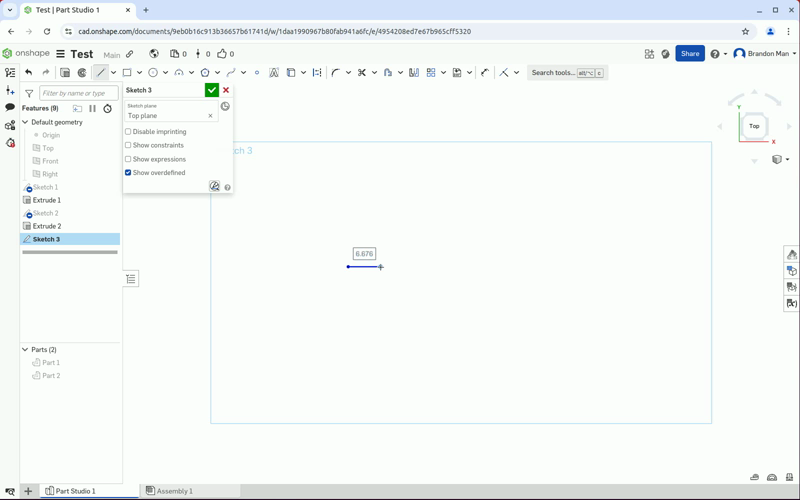
key_down(shift)
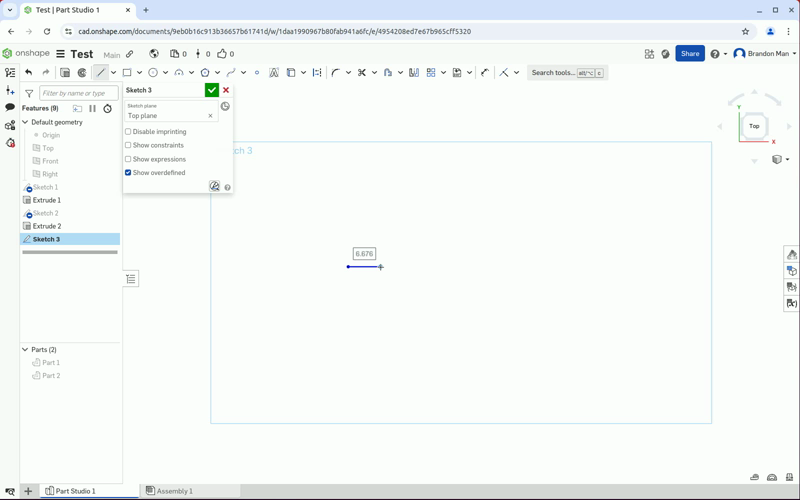
mouse_move(382, 201)
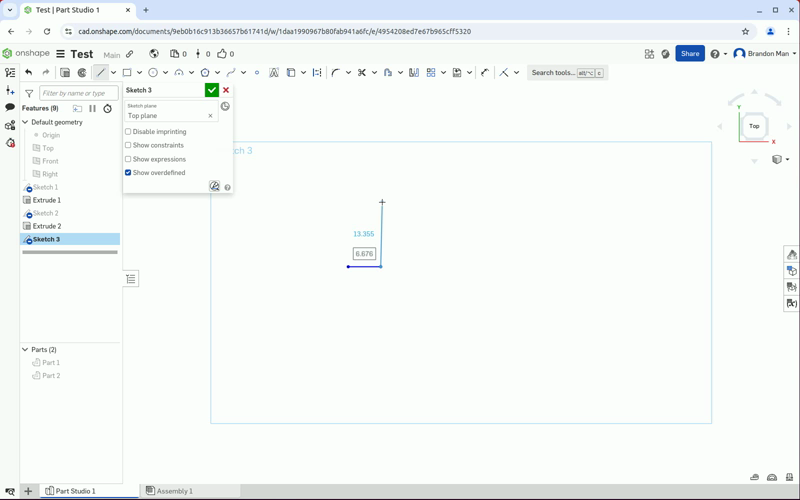
click(382, 201)
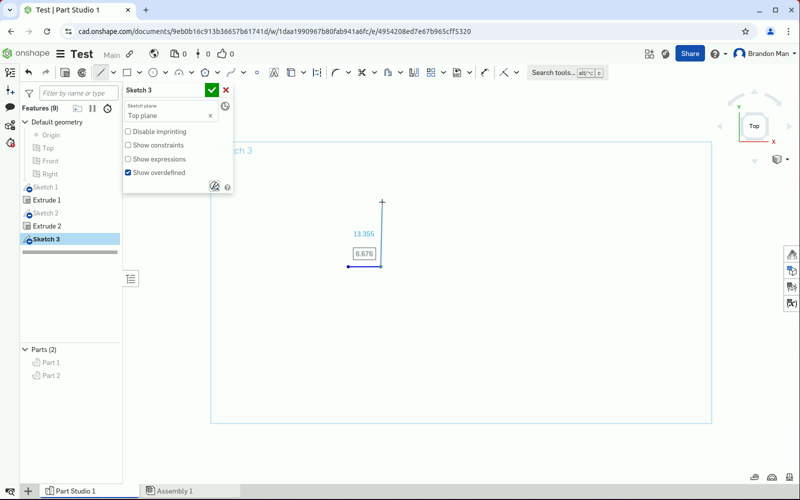
key_up(shift)
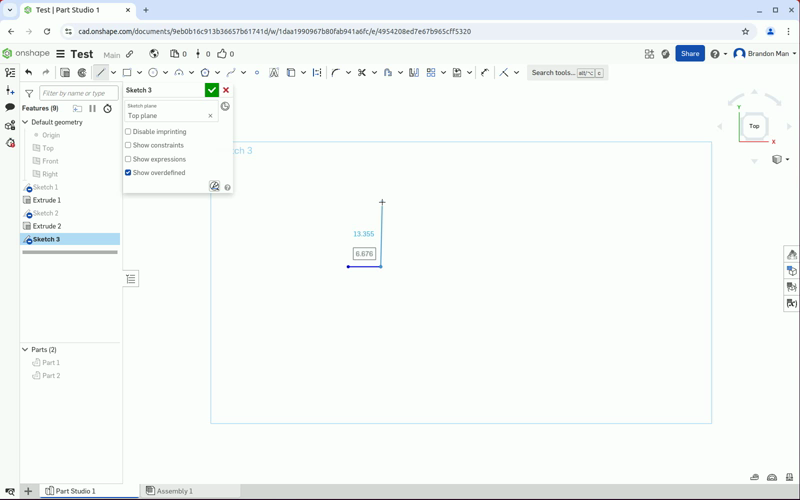
key_down(shift)
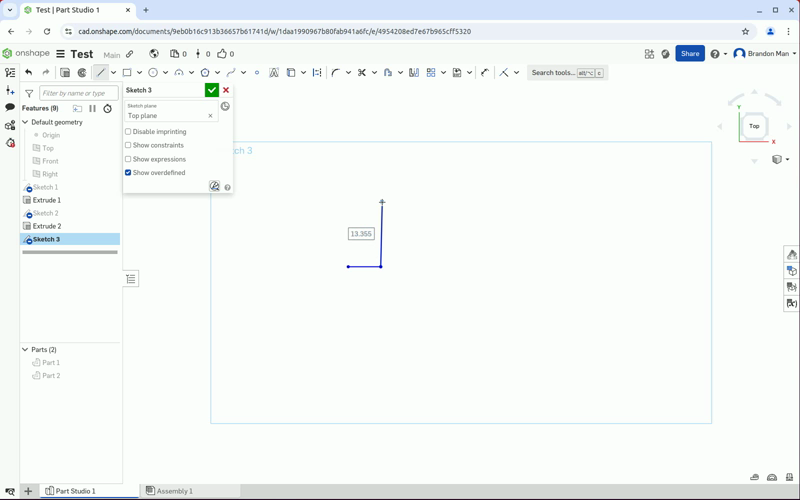
mouse_move(348, 266)
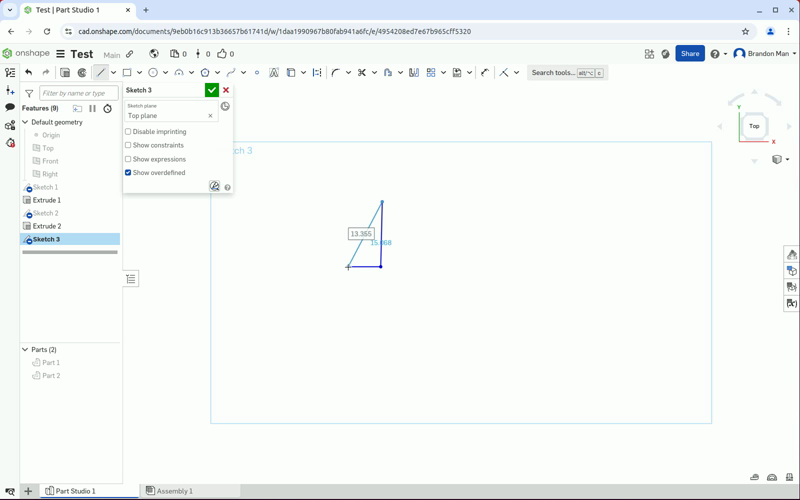
key_up(shift)
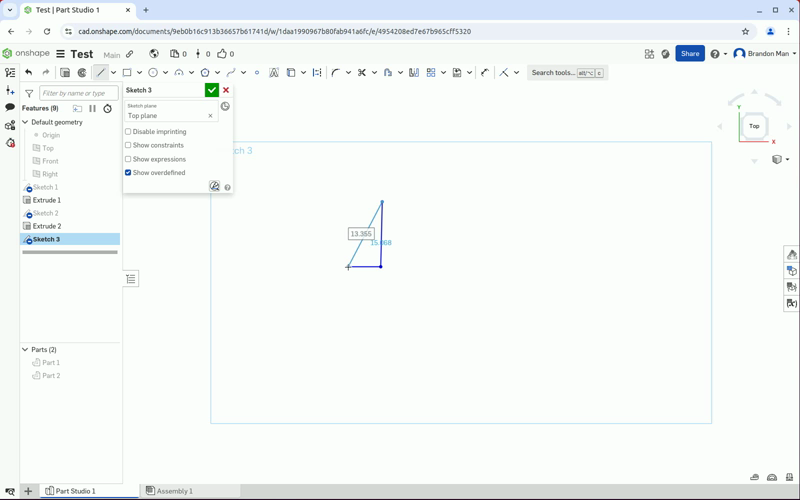
click(348, 266)
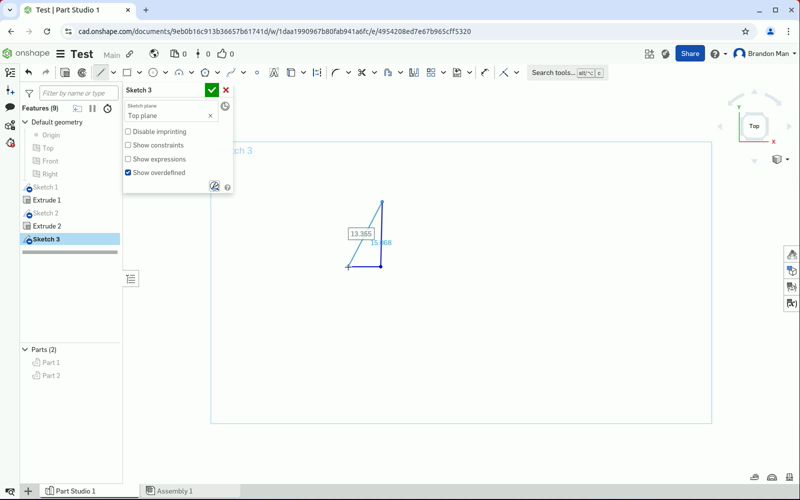
key(esc)
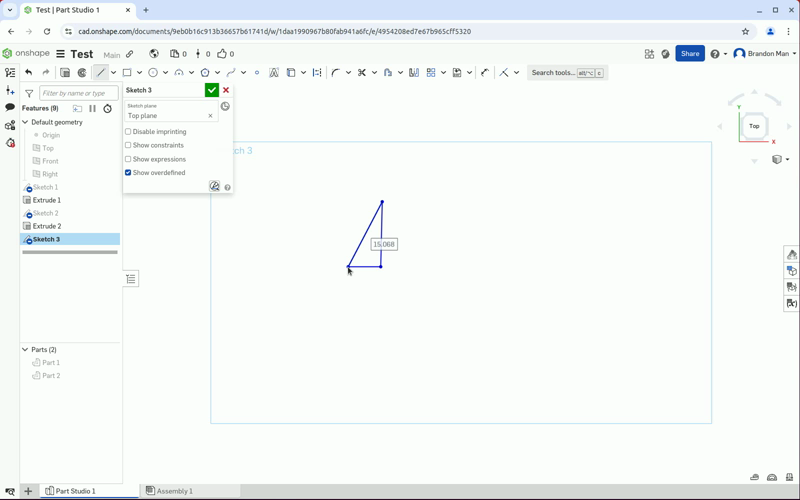
mouse_move(374, 258)
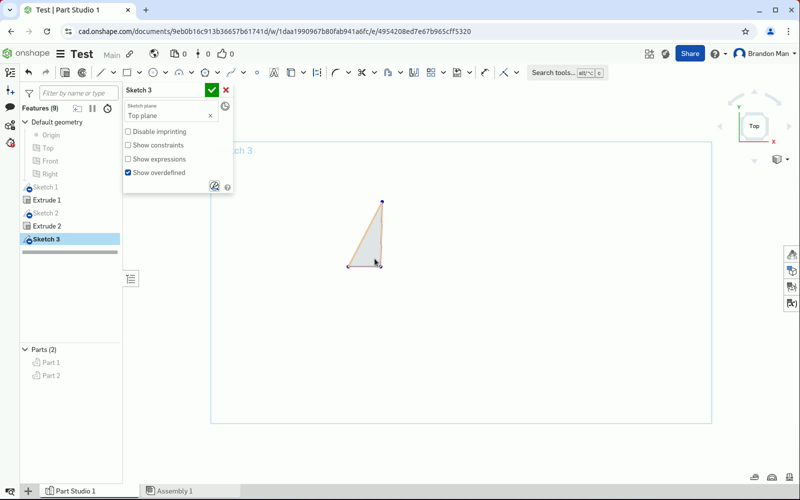
scroll(6)
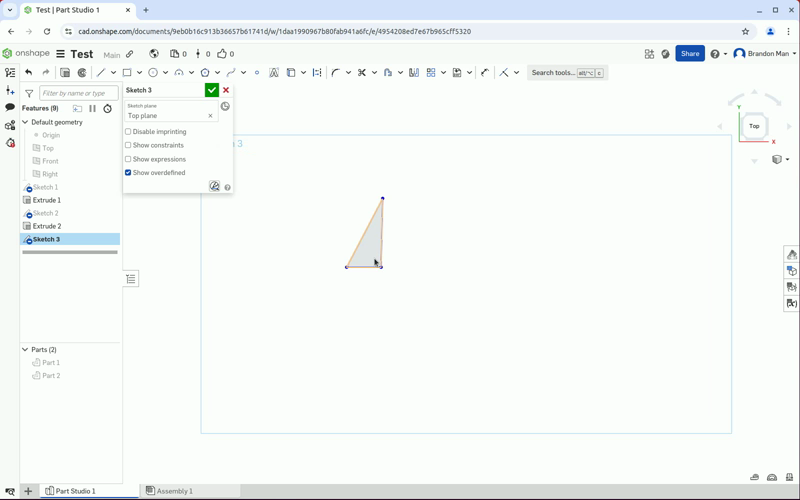
scroll(6)
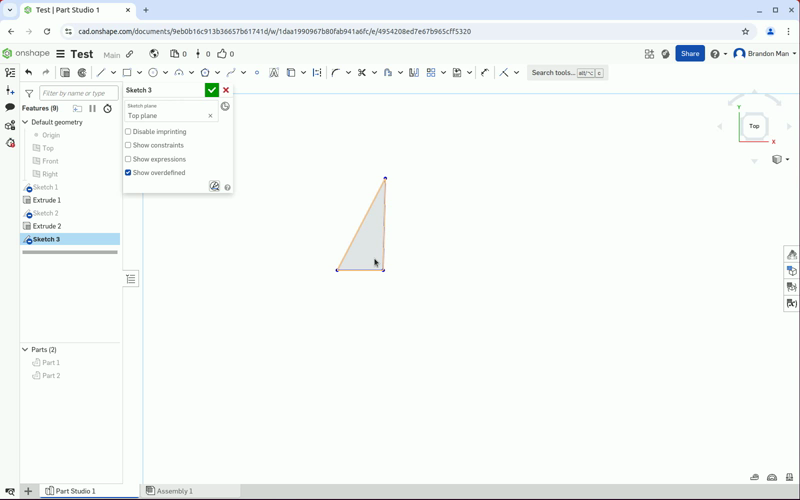
scroll(6)
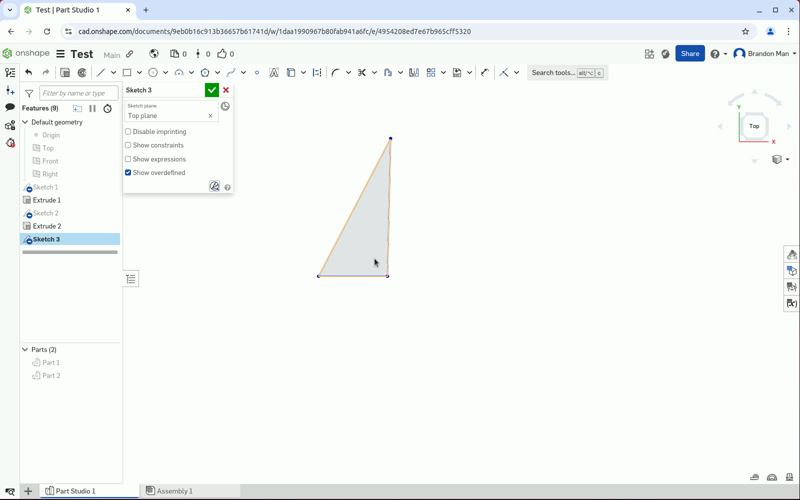
scroll(6)
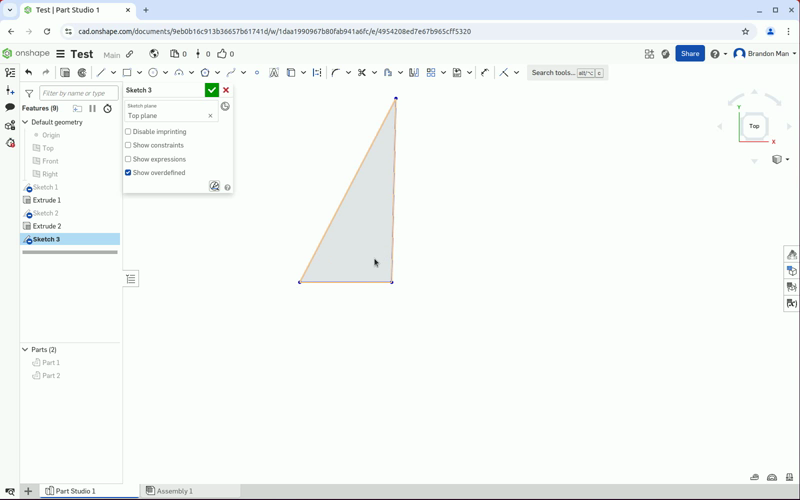
scroll(6)
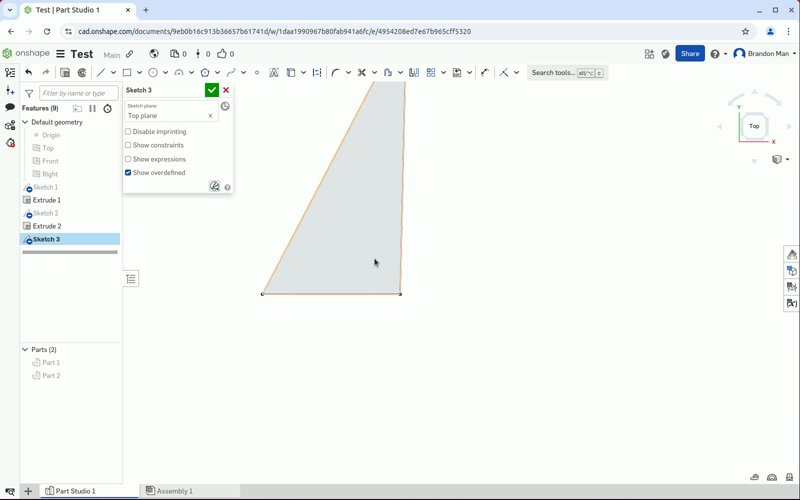
scroll(6)
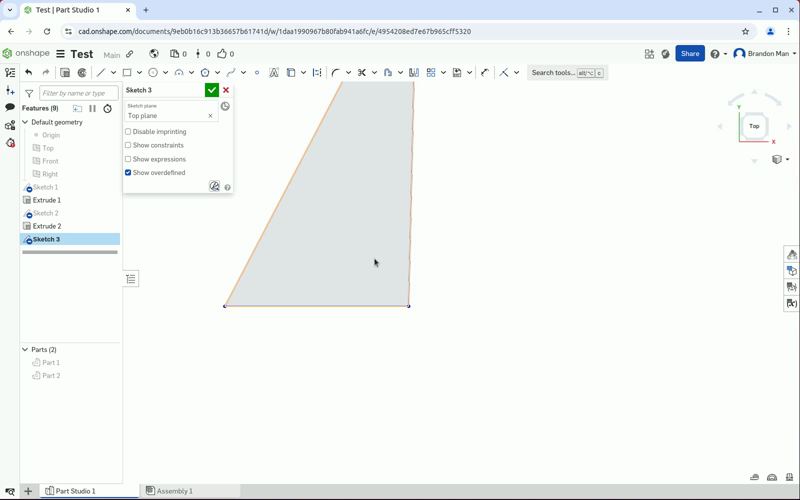
scroll(6)
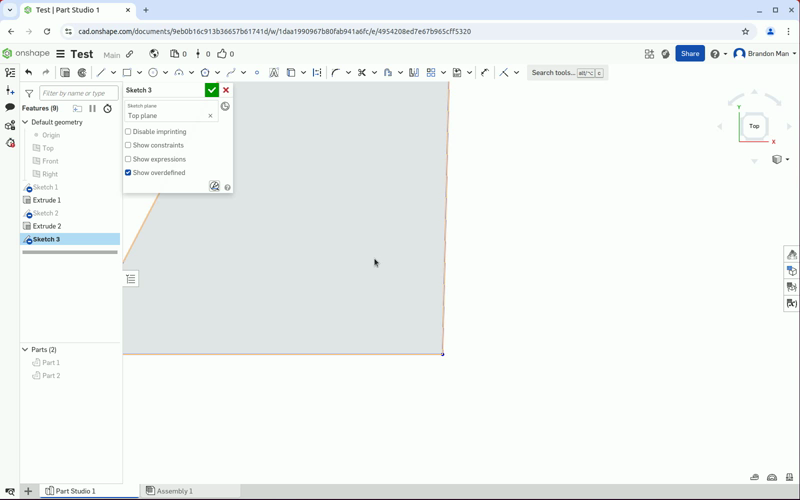
click(374, 258)
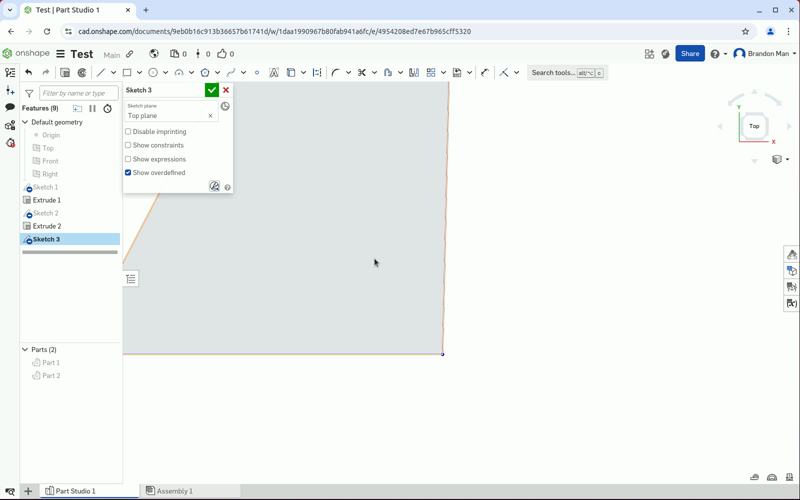
scroll(-6)
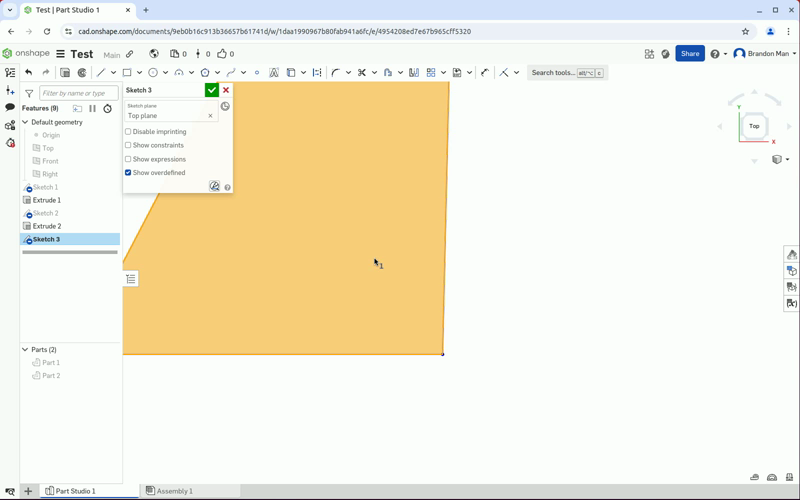
scroll(-6)
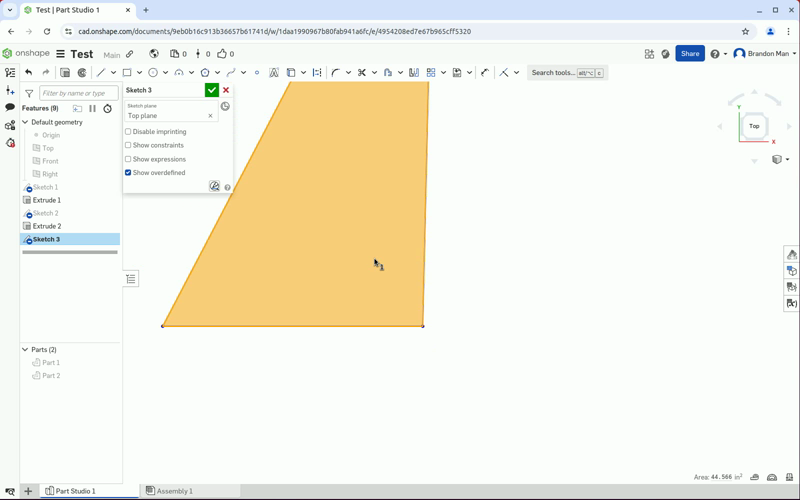
scroll(-6)
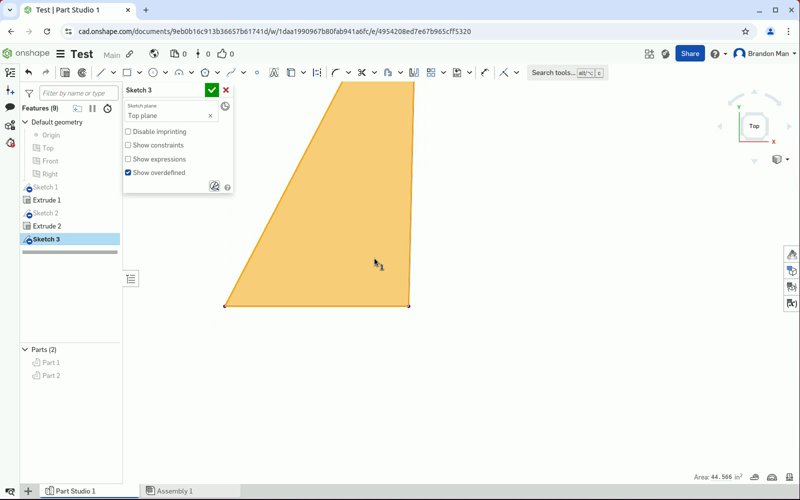
scroll(-6)
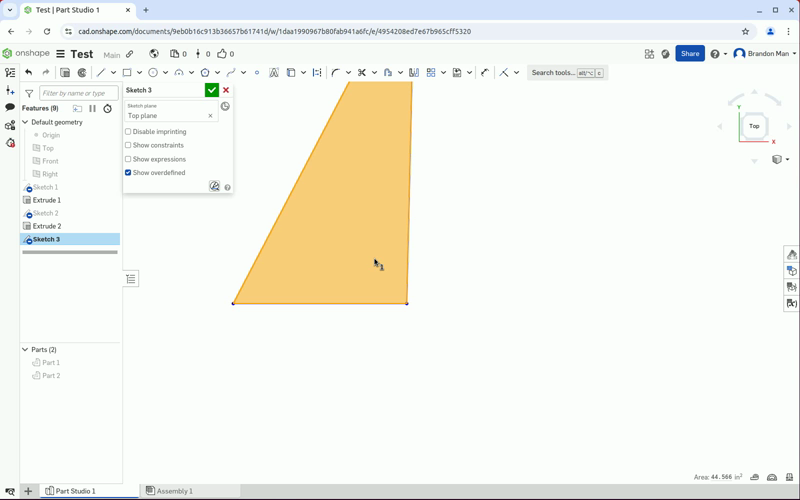
scroll(-6)
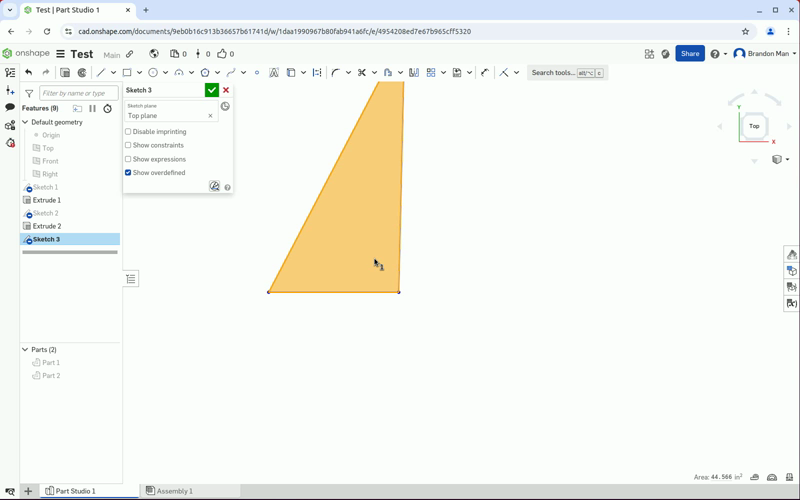
scroll(-6)
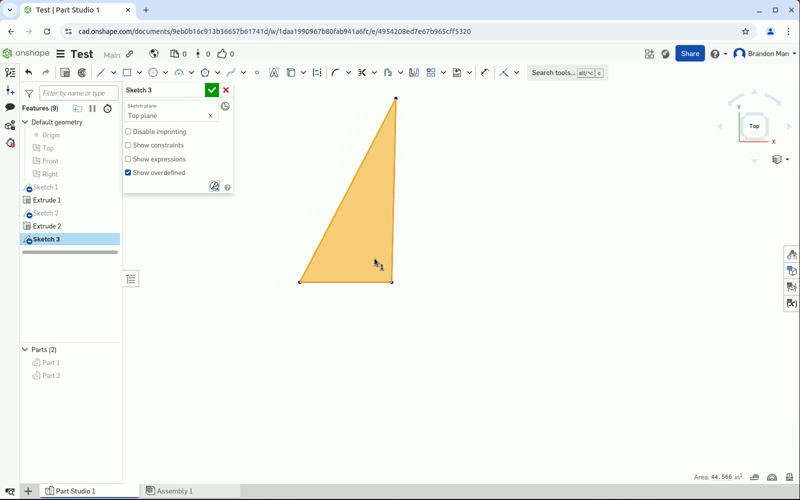
scroll(-6)
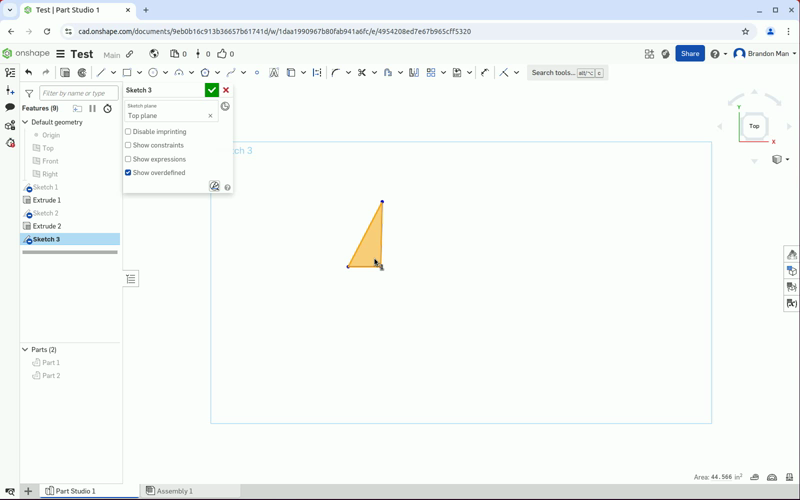
mouse_move(73, 352)
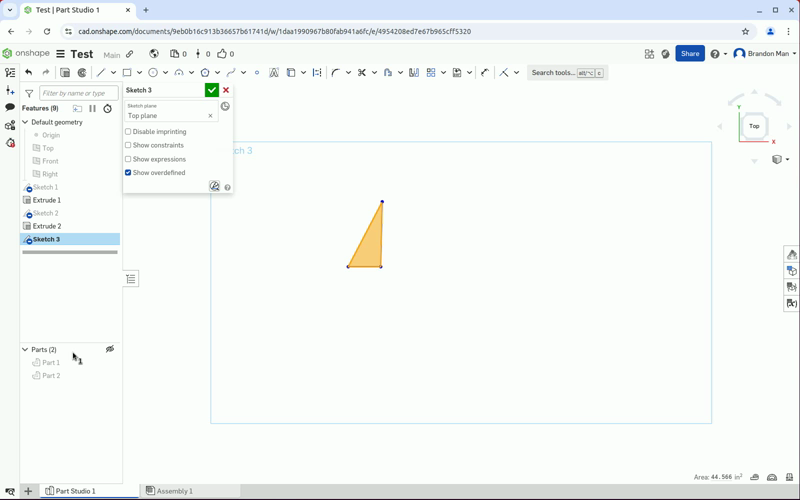
key(shift+y)
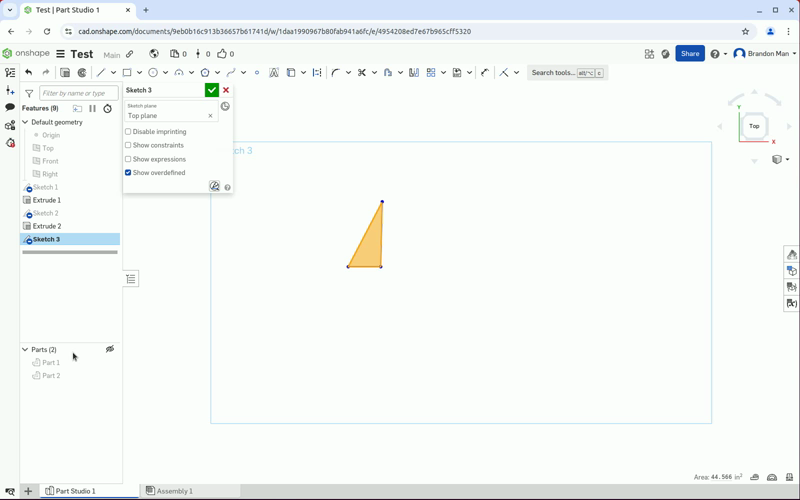
key(shift+e)
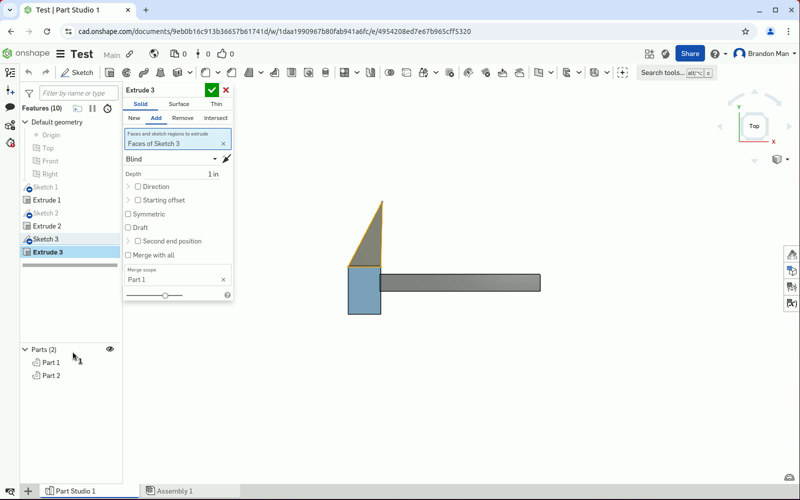
mouse_move(143, 106)
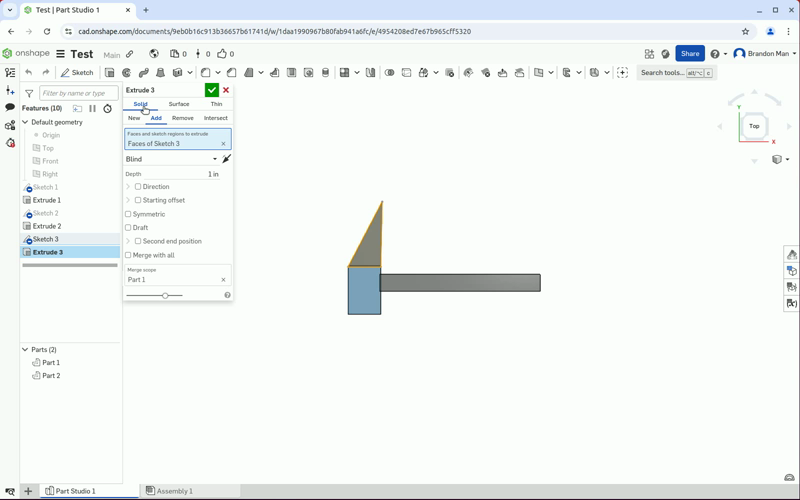
click(143, 106)
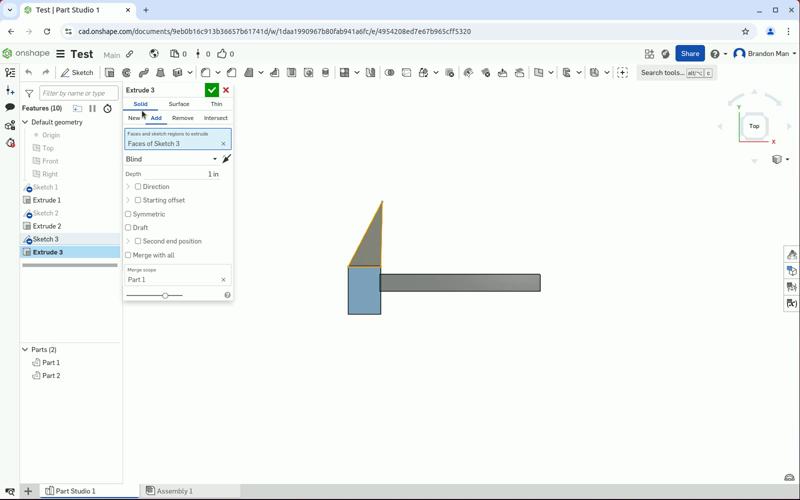
mouse_move(137, 120)
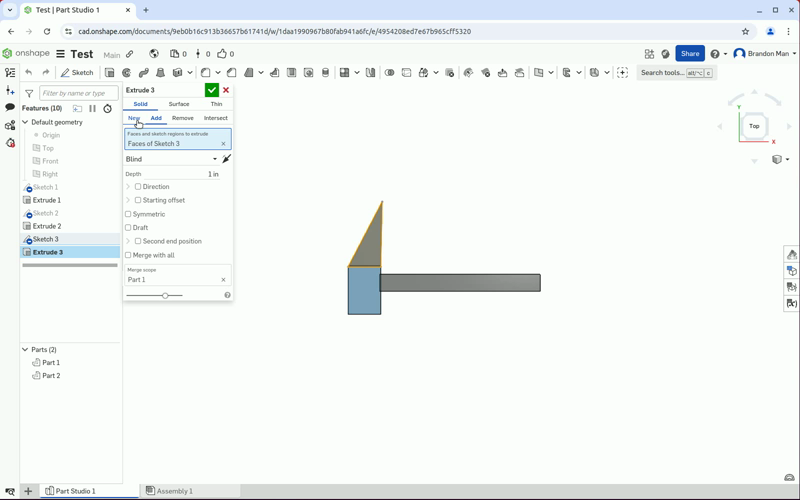
click(137, 120)
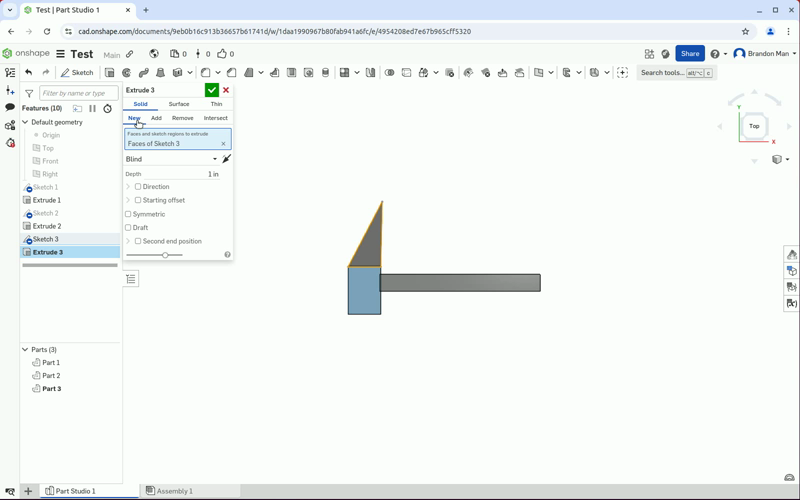
key(tab, 4)
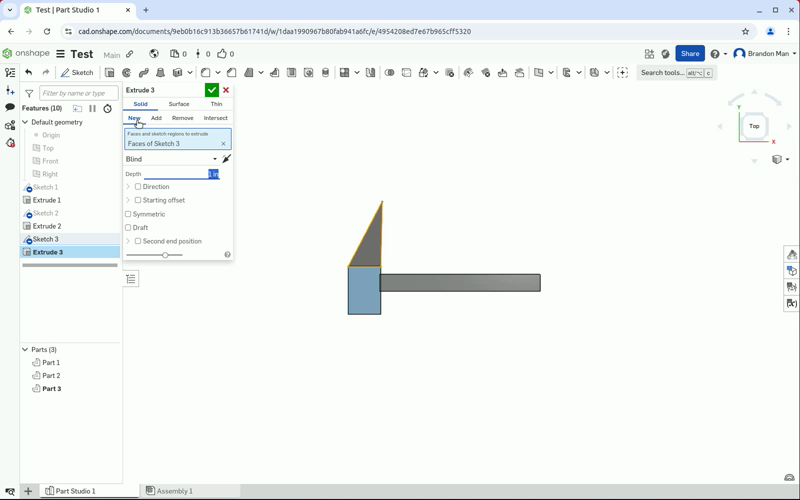
text(3.37)
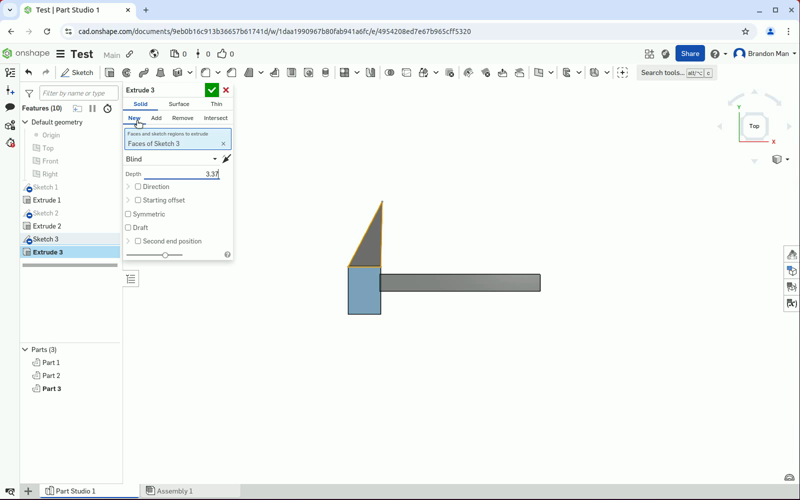
key(enter)
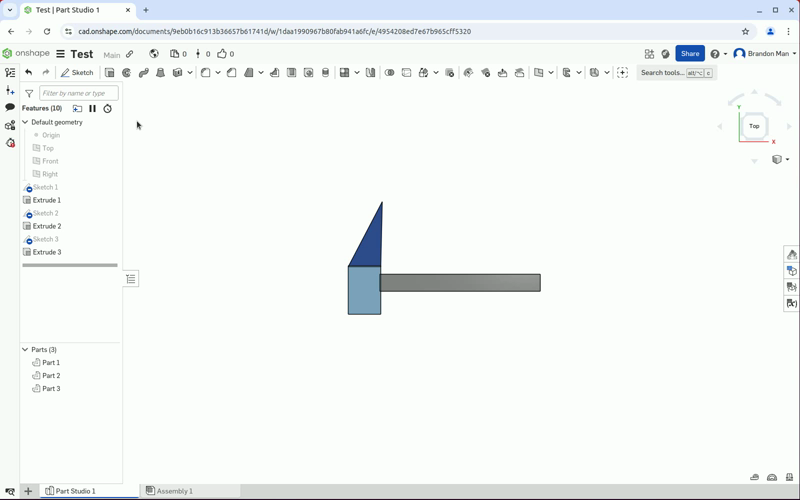
key(shift+h)
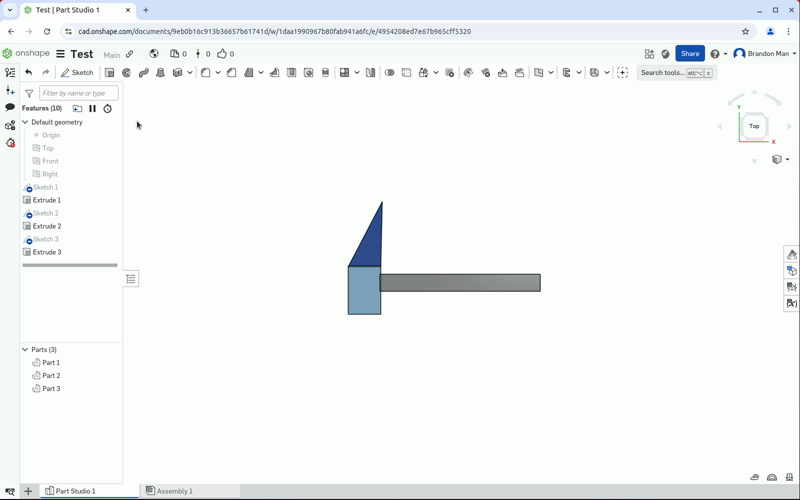
key(shift+h)
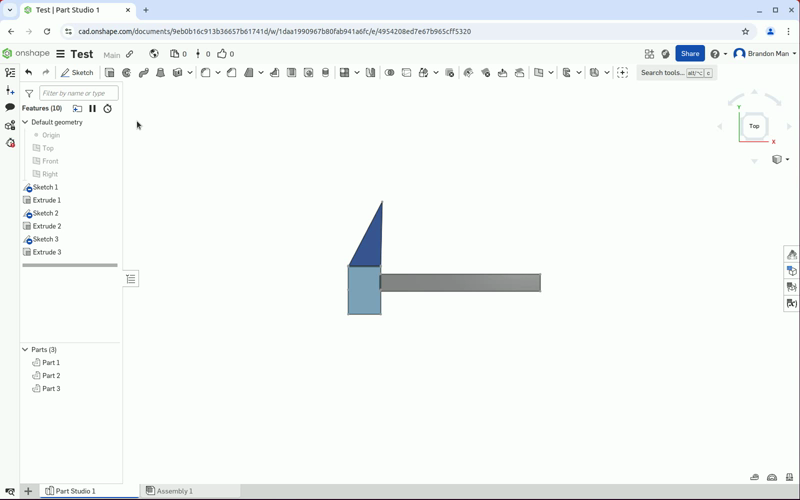
key(shift+7)
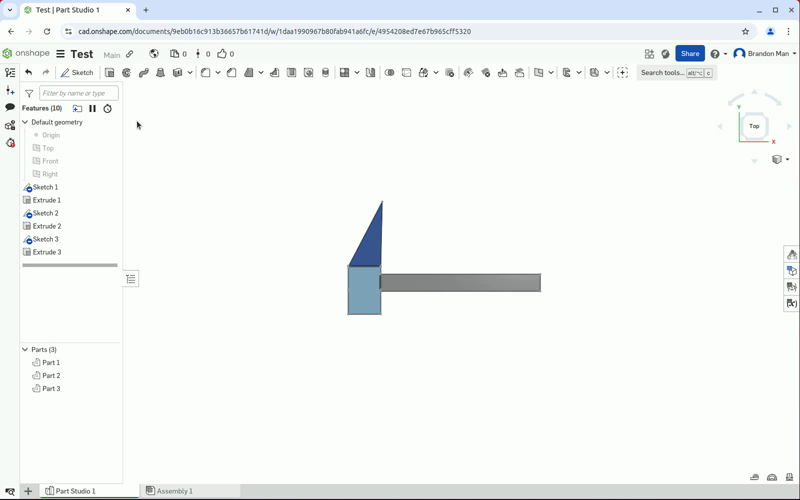
key(up, 3)
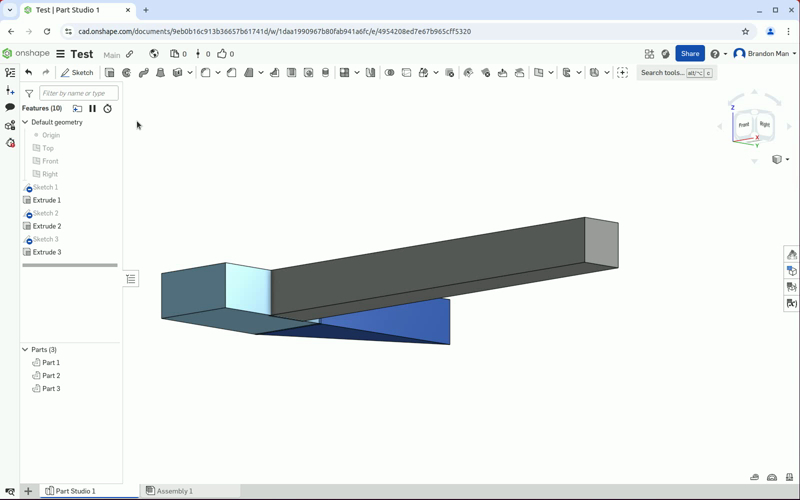
key(left, 3)
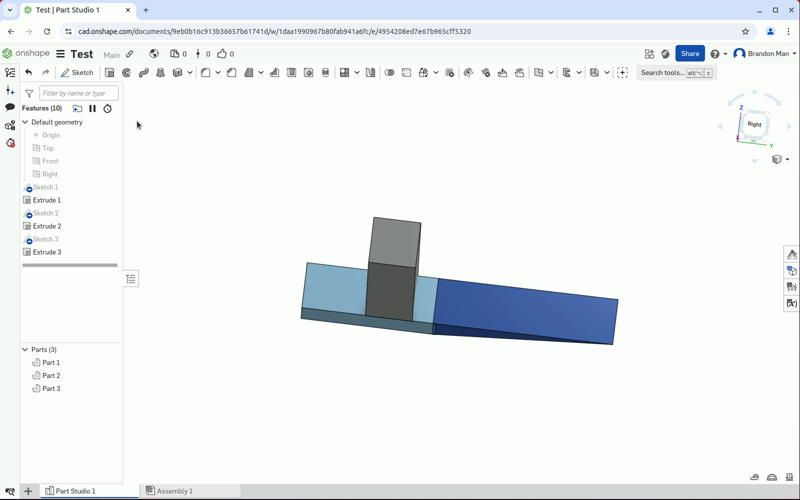
key(right, 3)
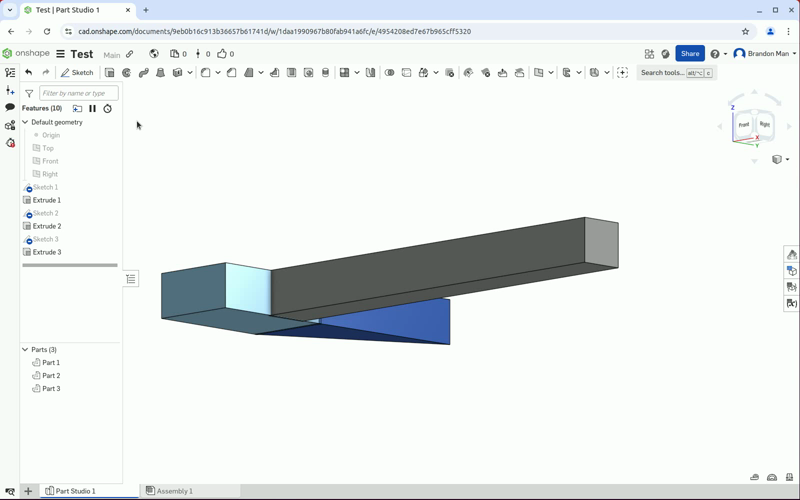
key(down, 3)
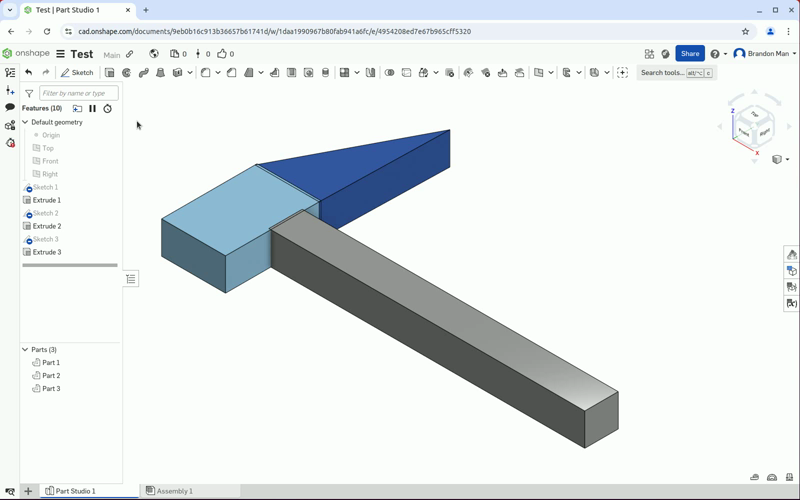
mouse_move(73, 189)
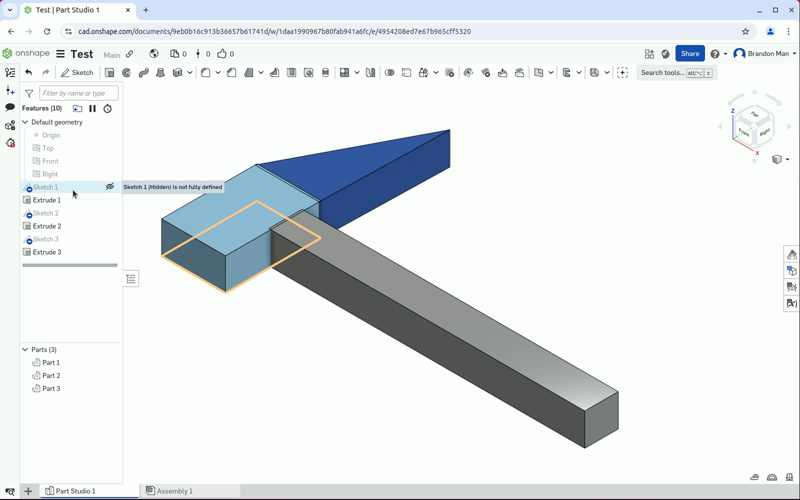
click(73, 189)